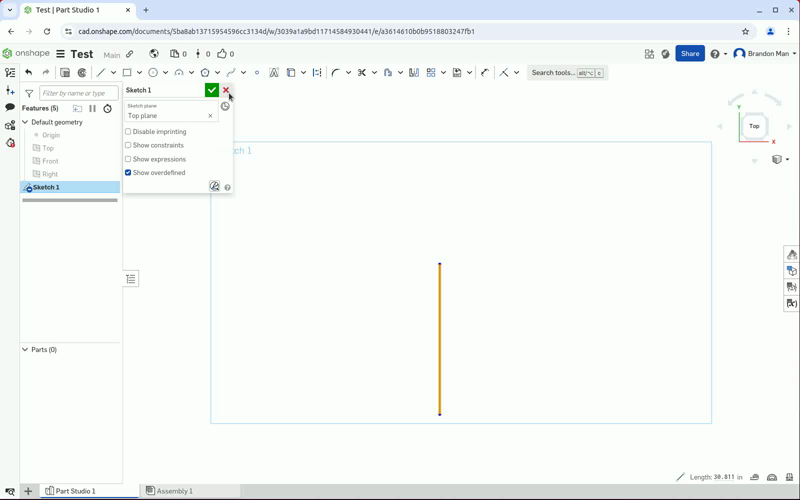
key(shift+h)
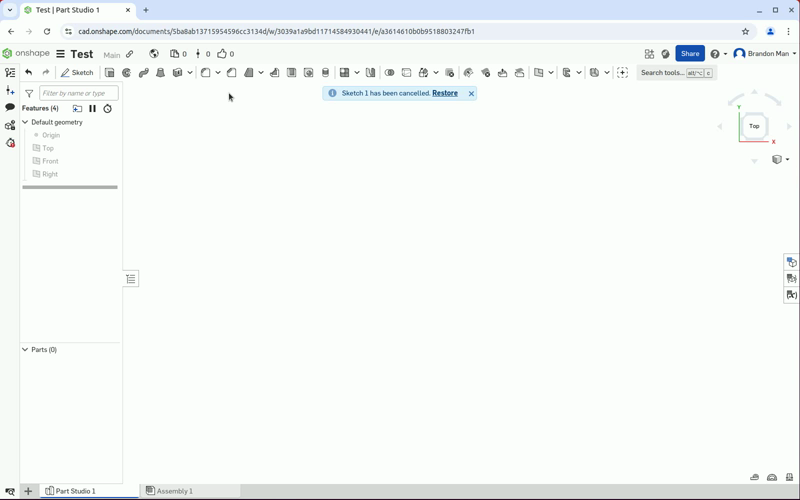
mouse_move(73, 352)
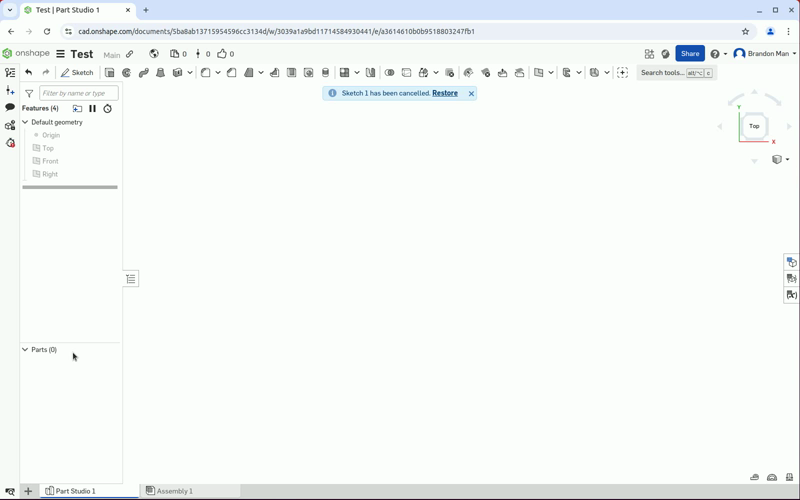
key(y)
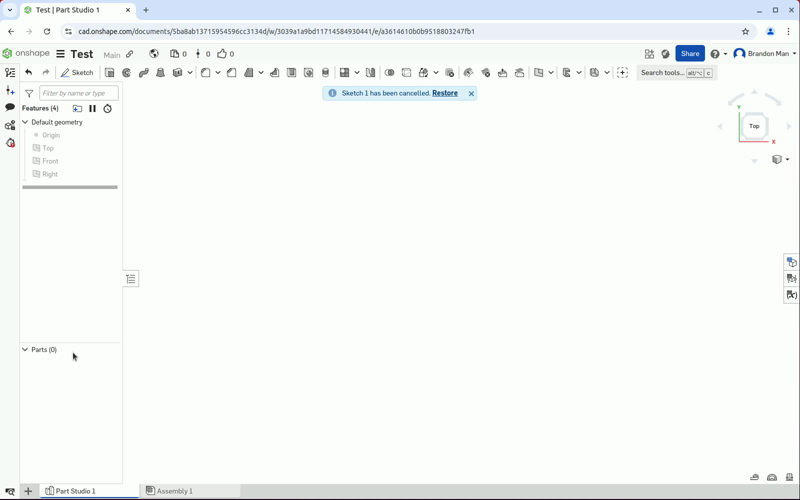
key(shift+p)
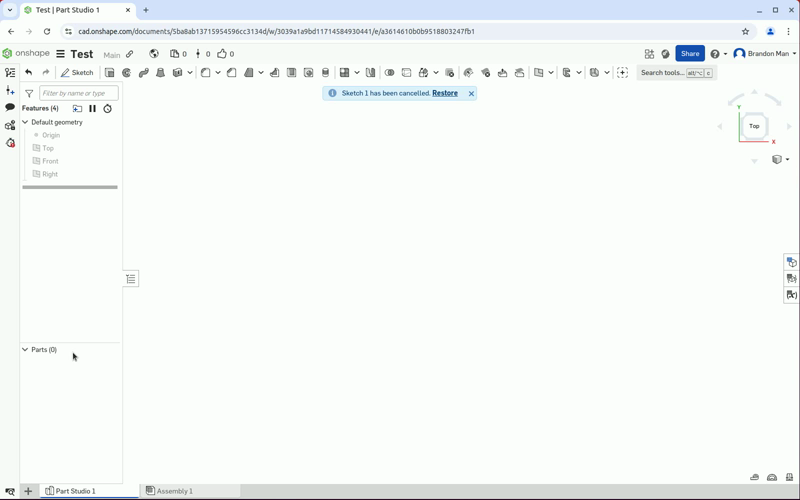
key(space)
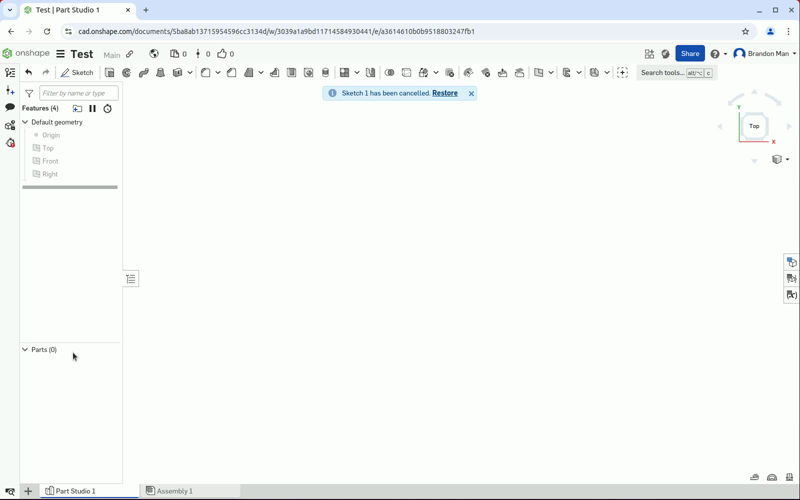
key_down(shift)
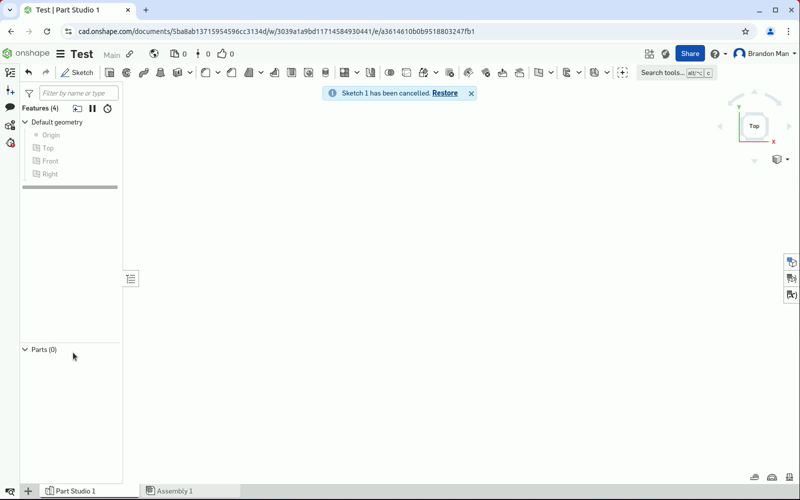
key(up)
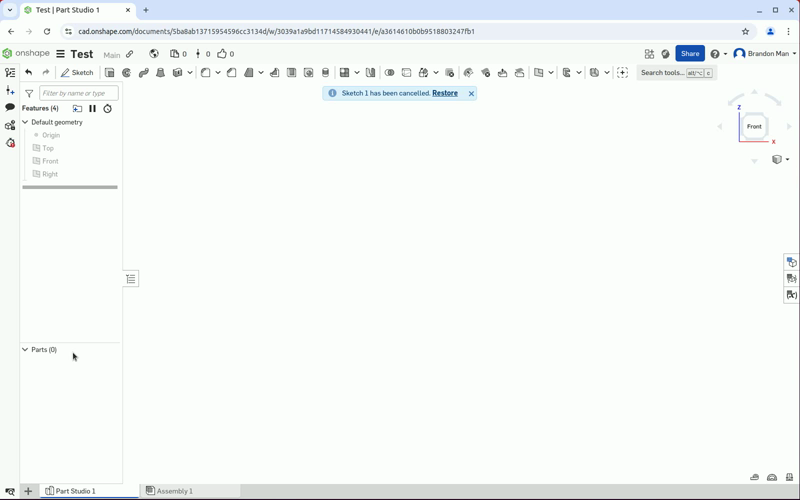
key_up(shift)
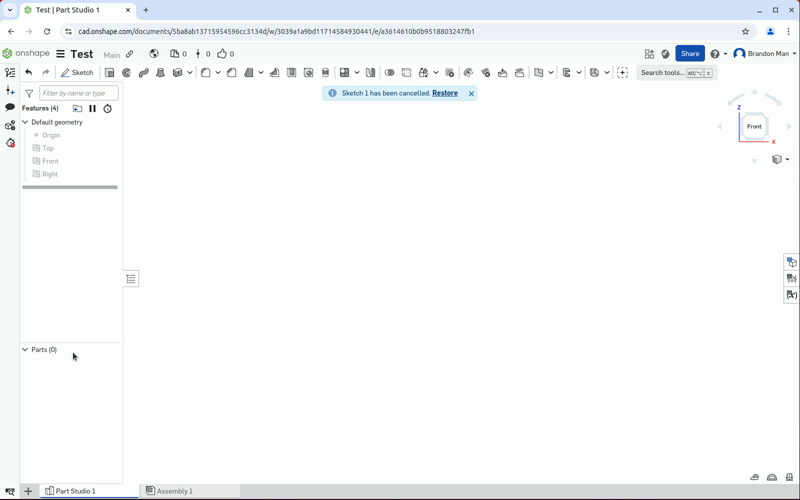
mouse_move(73, 352)
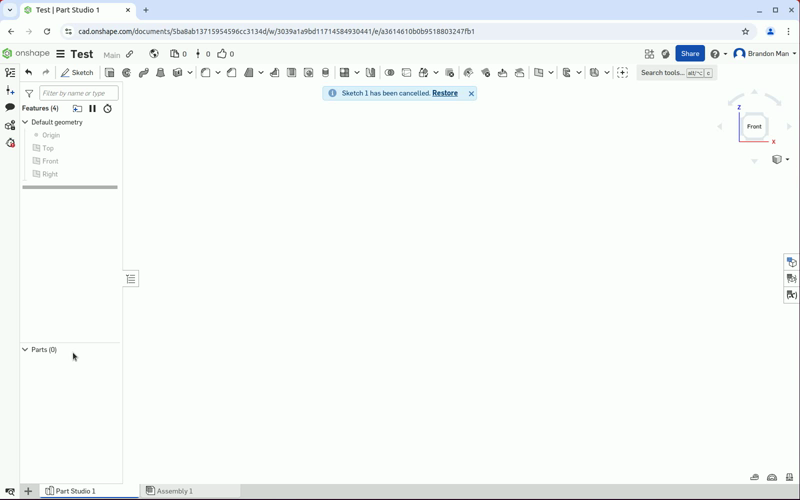
key(shift+y)
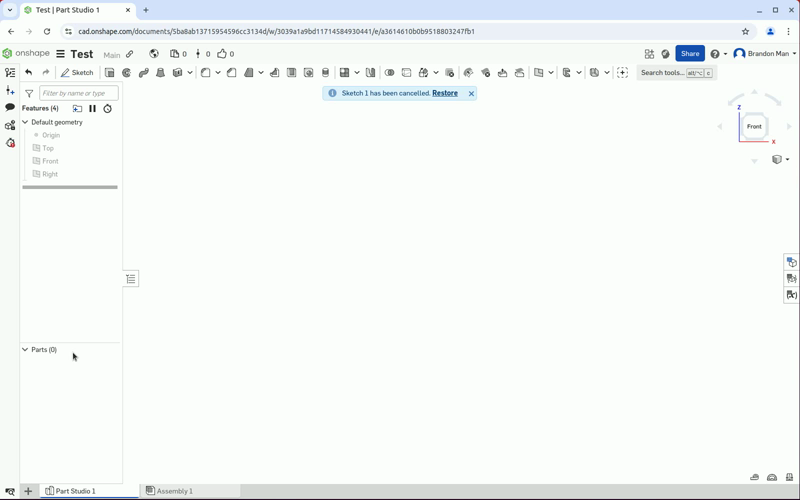
key(shift+s)
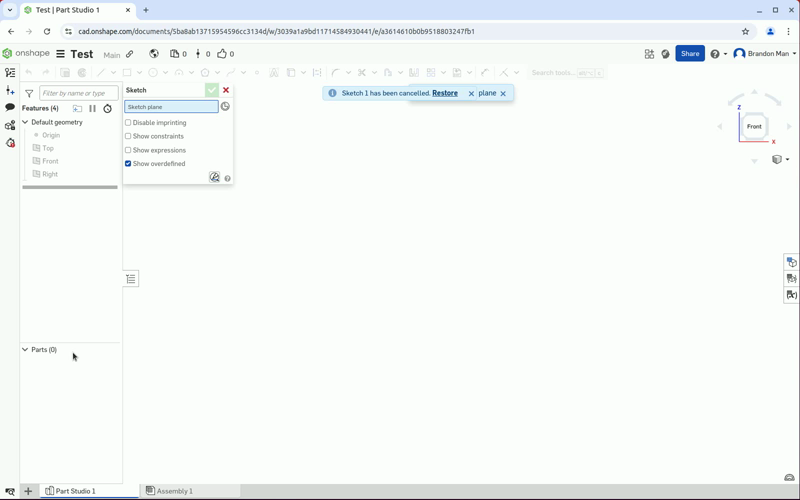
mouse_move(73, 163)
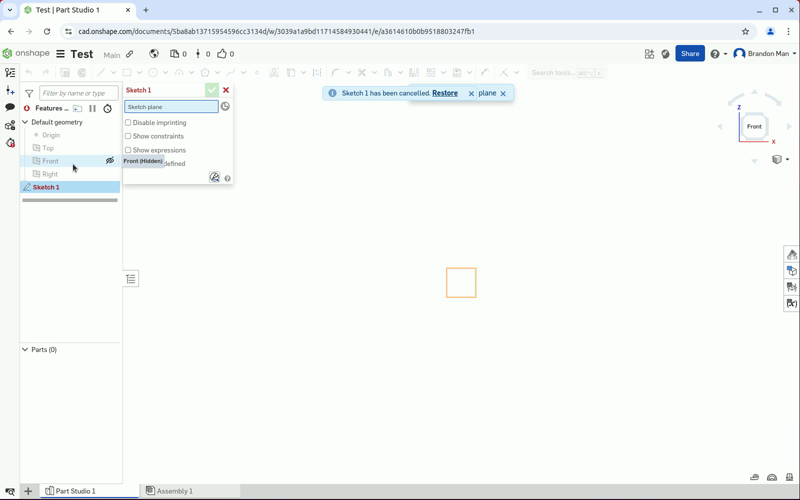
click(73, 163)
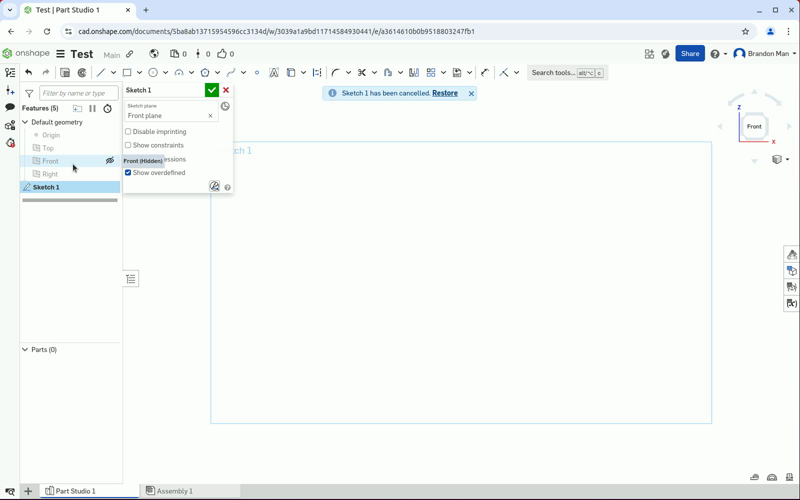
mouse_move(73, 352)
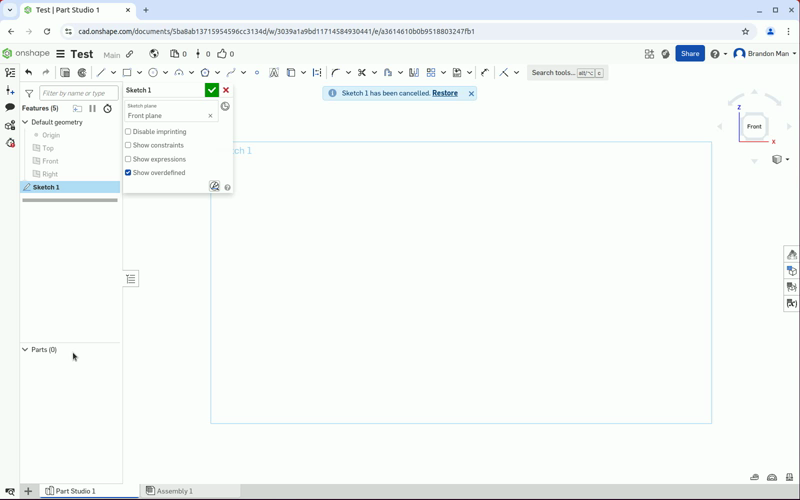
key(y)
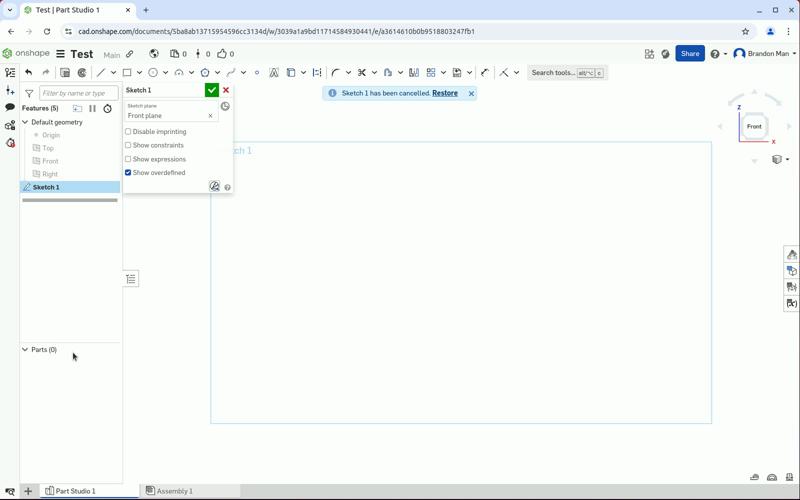
key(c)
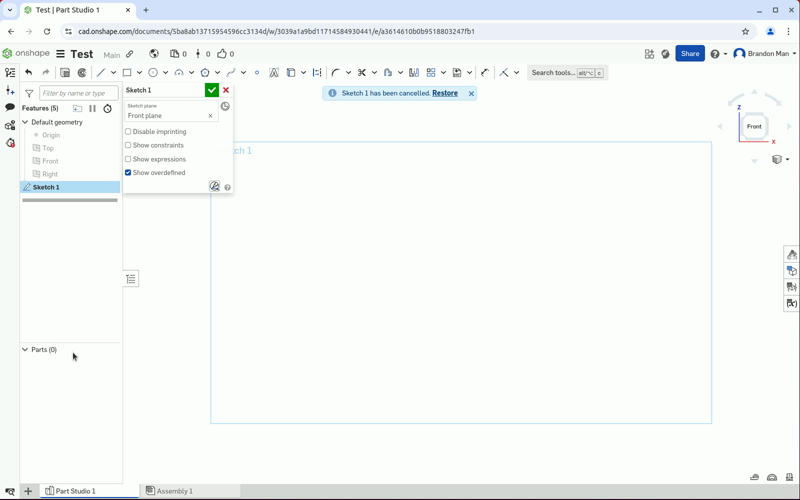
key_down(shift)
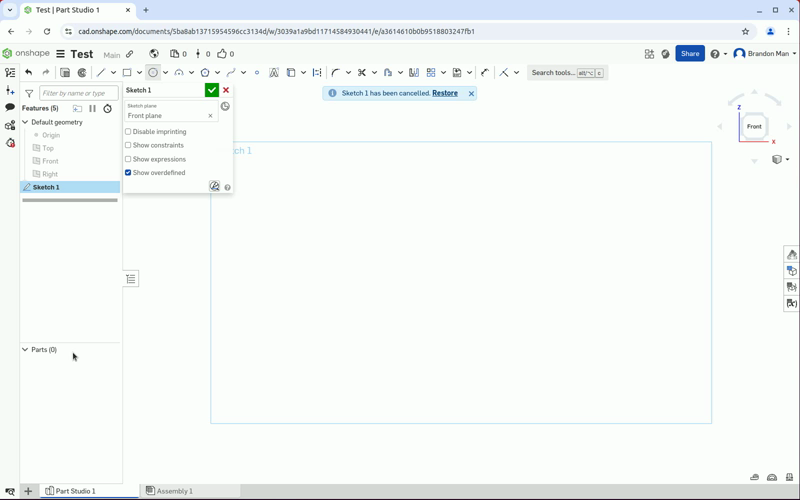
mouse_move(461, 282)
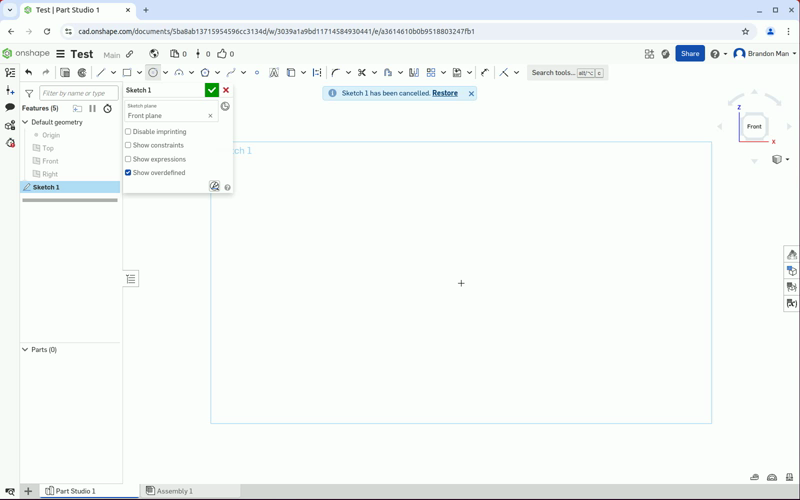
click(461, 282)
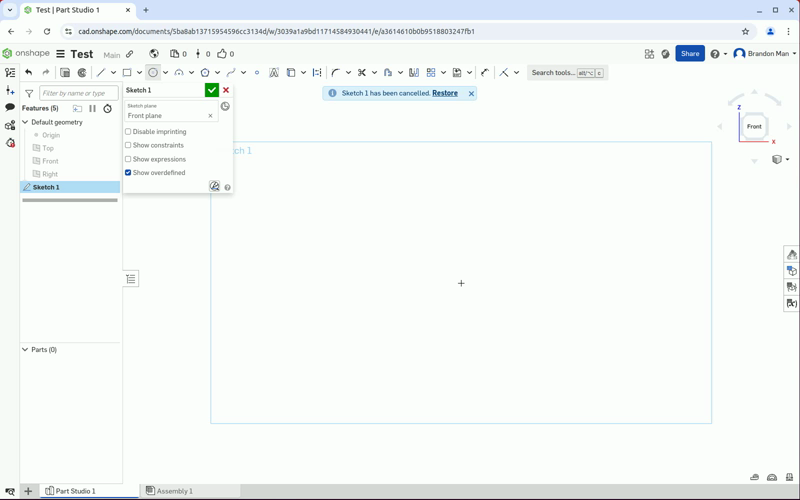
key_up(shift)
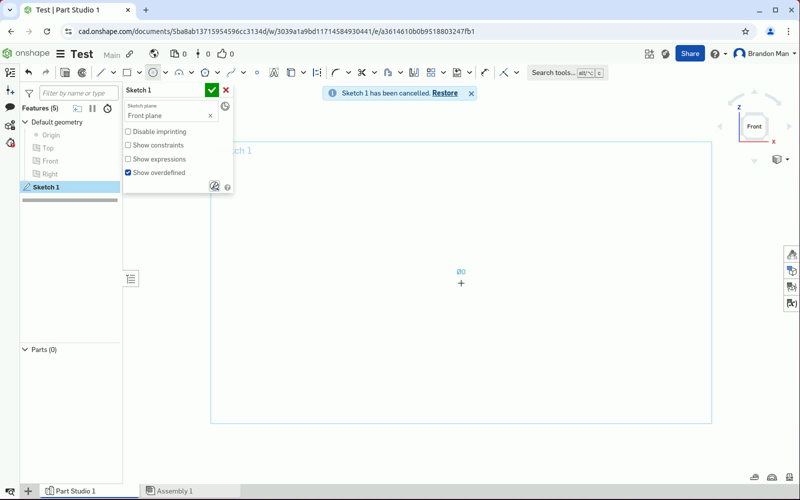
mouse_move(574, 282)
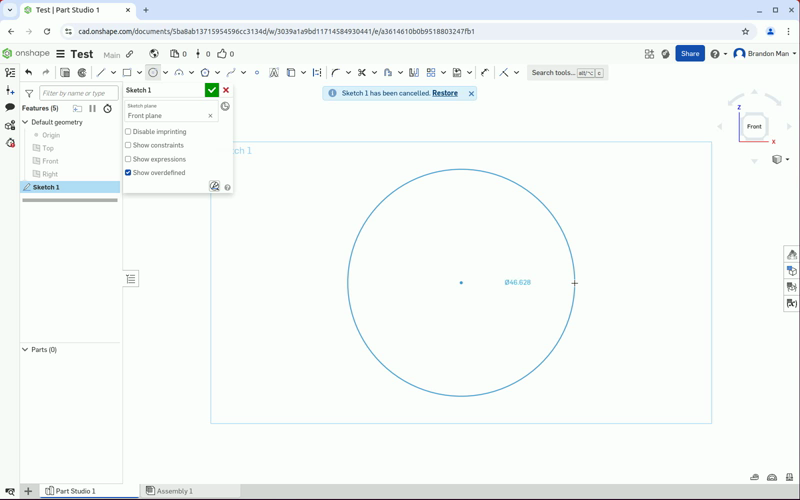
click(574, 282)
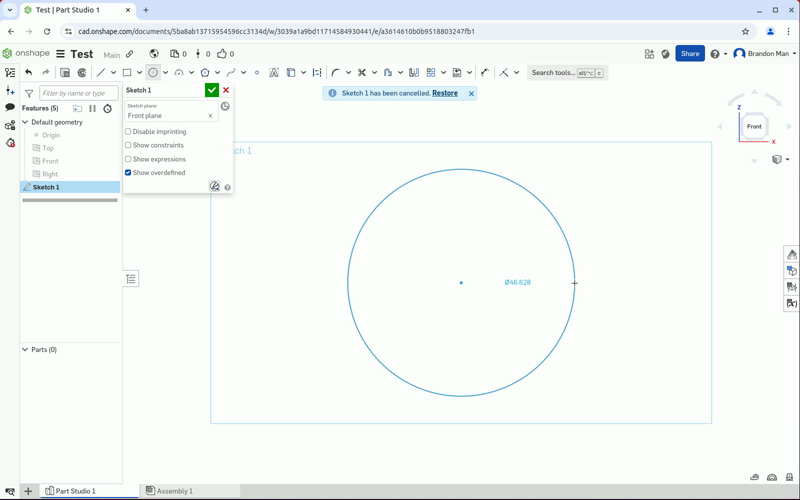
key(esc)
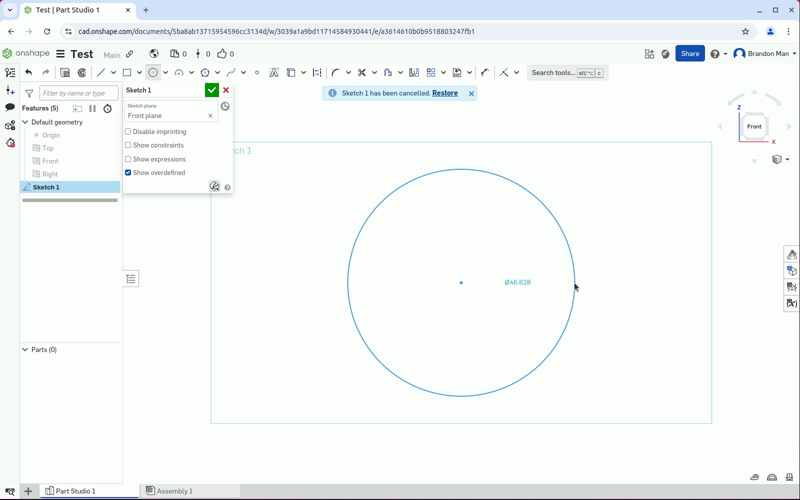
key(c)
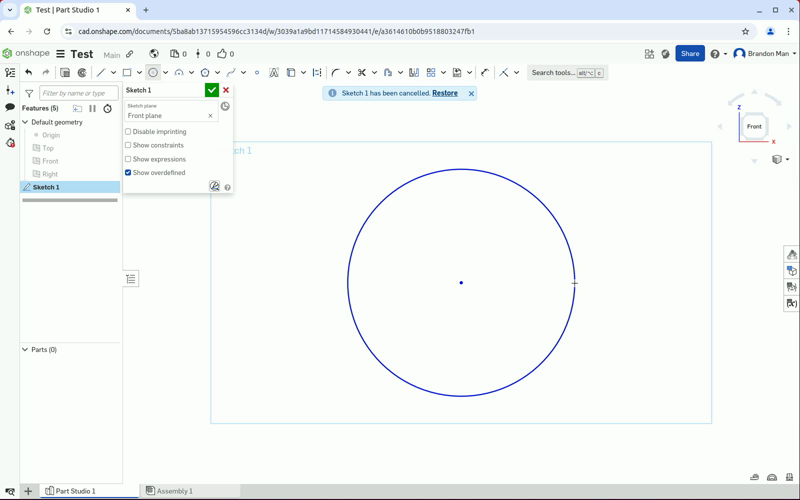
key_down(shift)
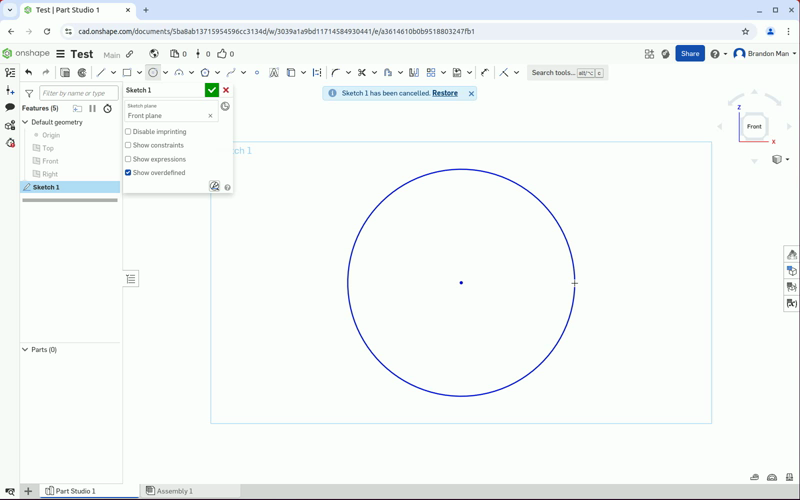
mouse_move(461, 282)
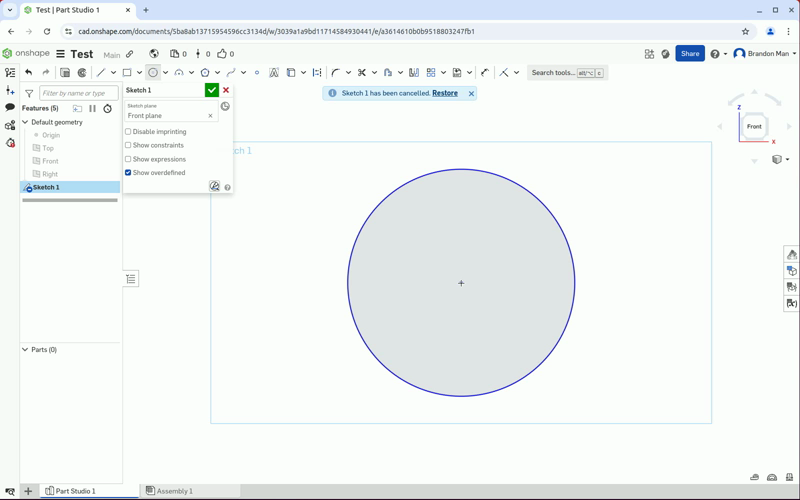
click(461, 282)
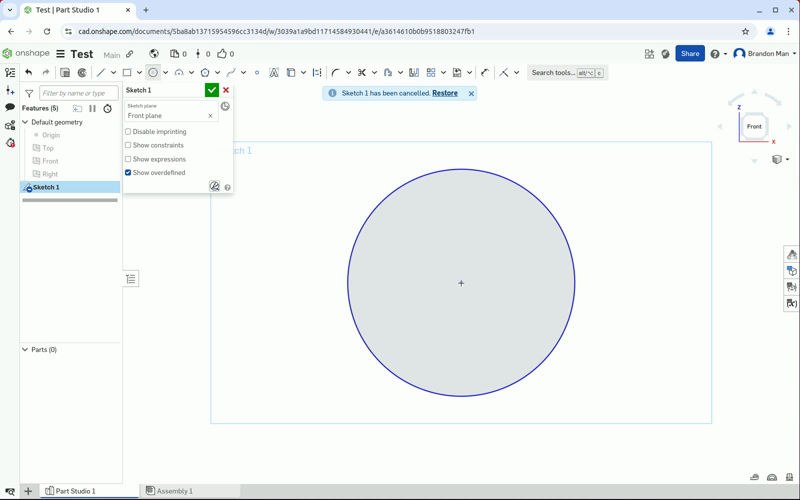
key_up(shift)
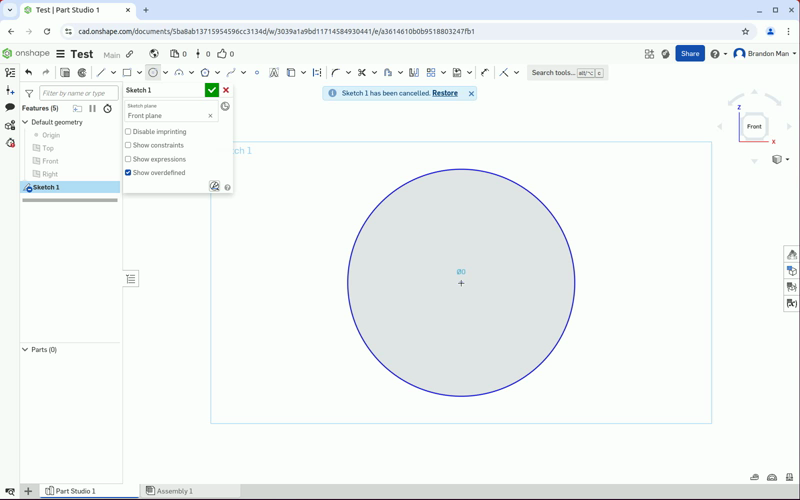
mouse_move(536, 282)
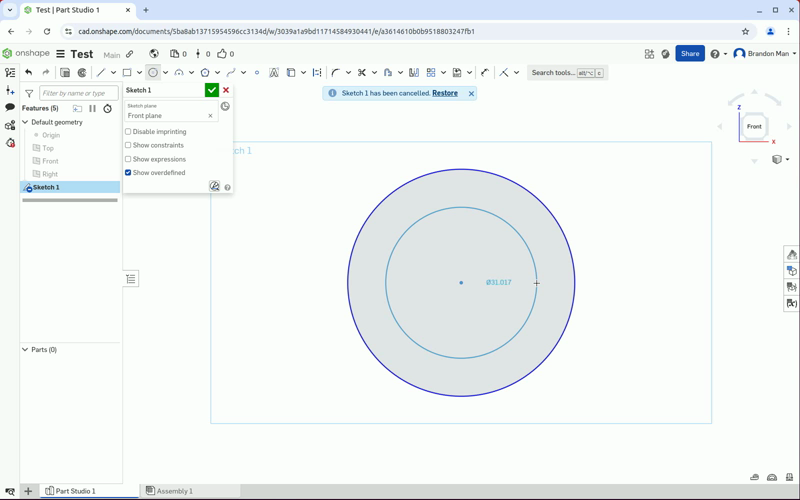
click(536, 282)
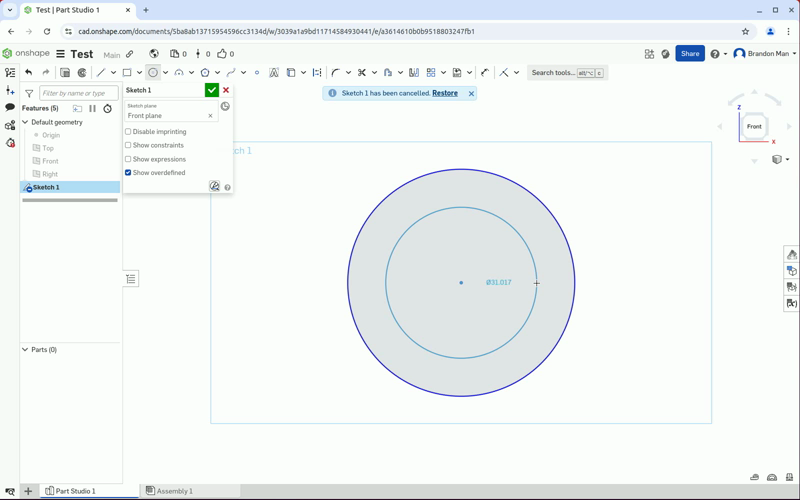
key(esc)
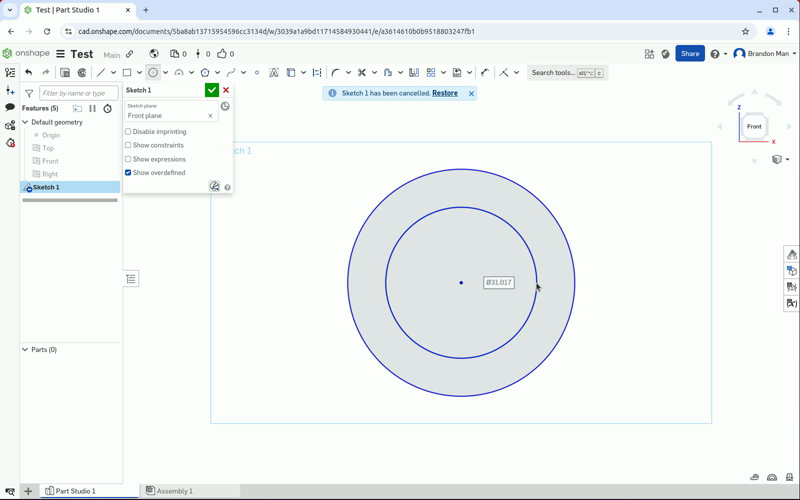
mouse_move(389, 223)
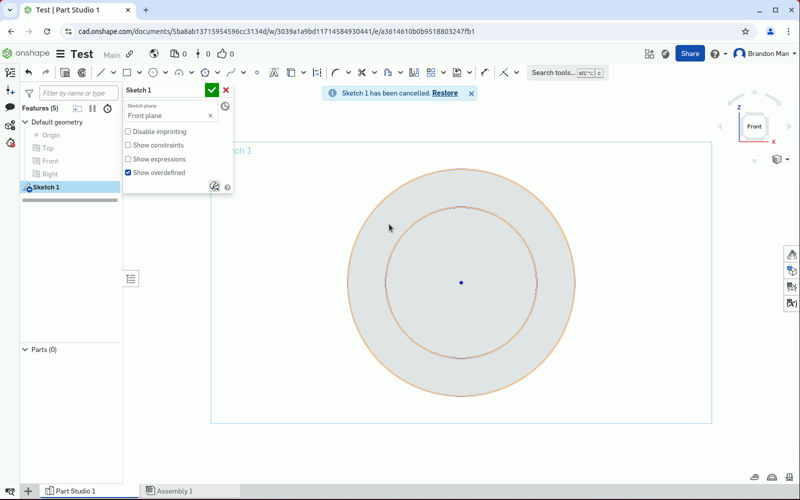
click(389, 223)
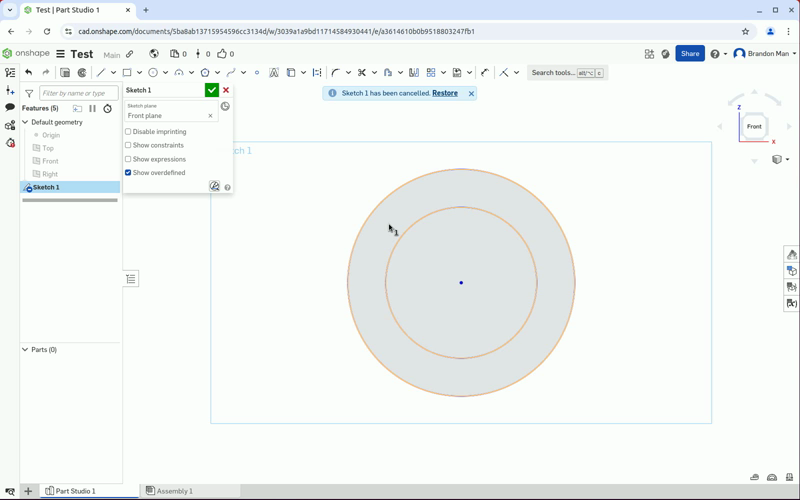
mouse_move(73, 352)
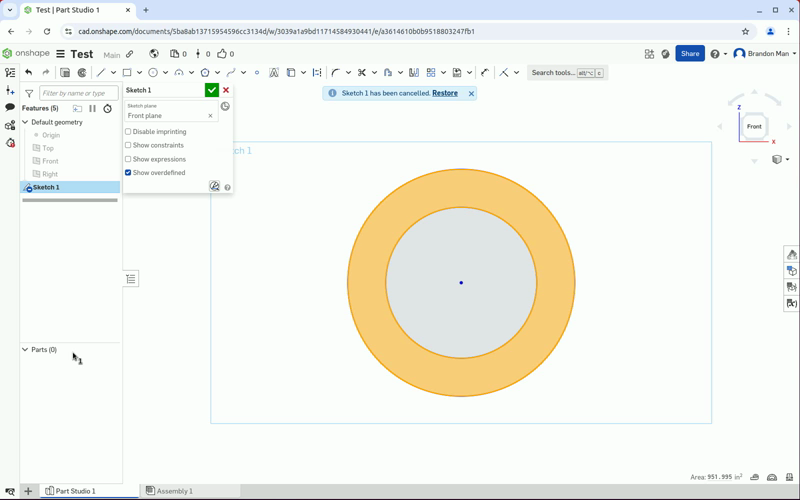
key(shift+y)
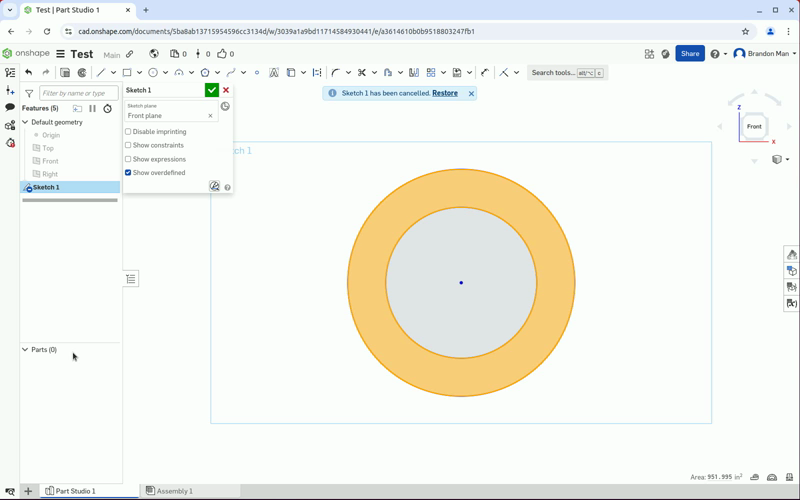
key(shift+e)
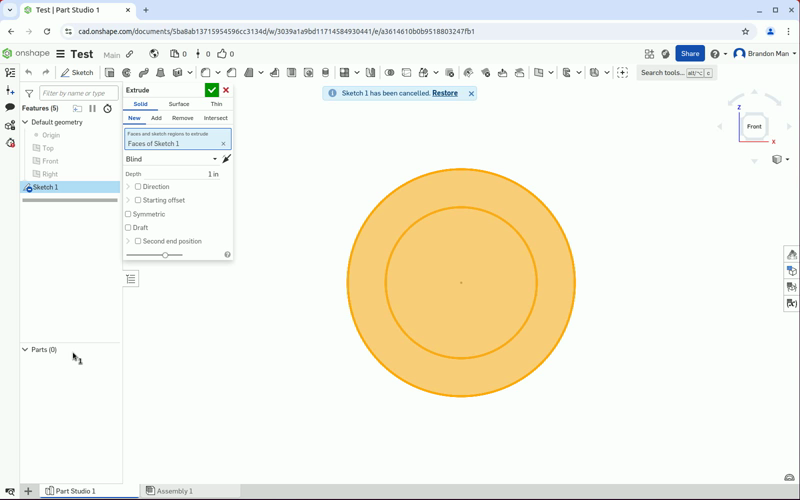
mouse_move(143, 106)
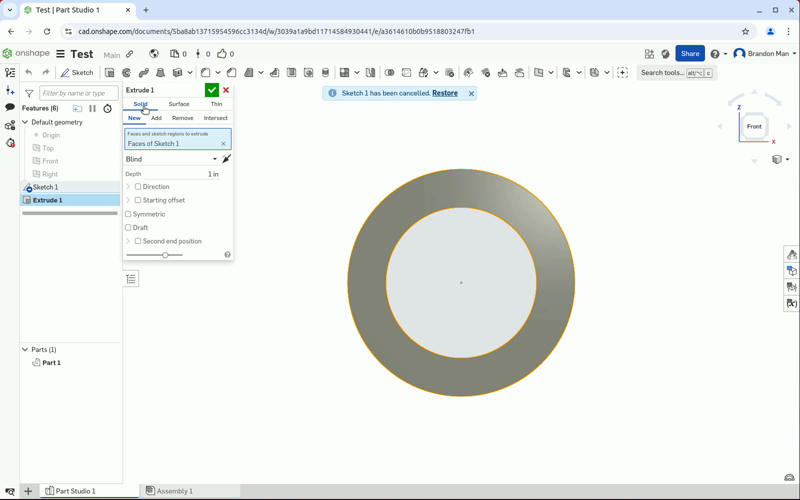
click(143, 106)
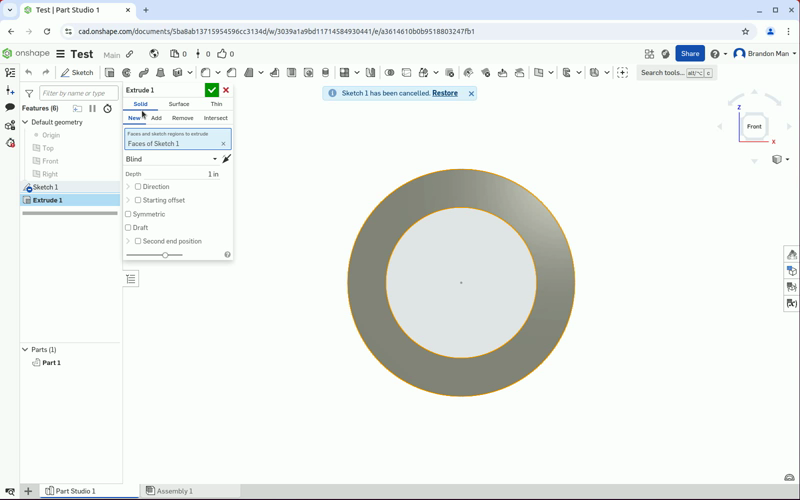
mouse_move(137, 120)
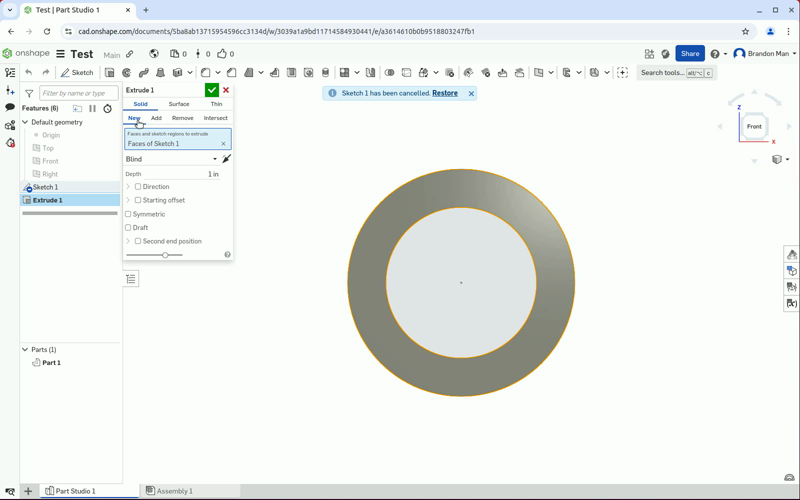
click(137, 120)
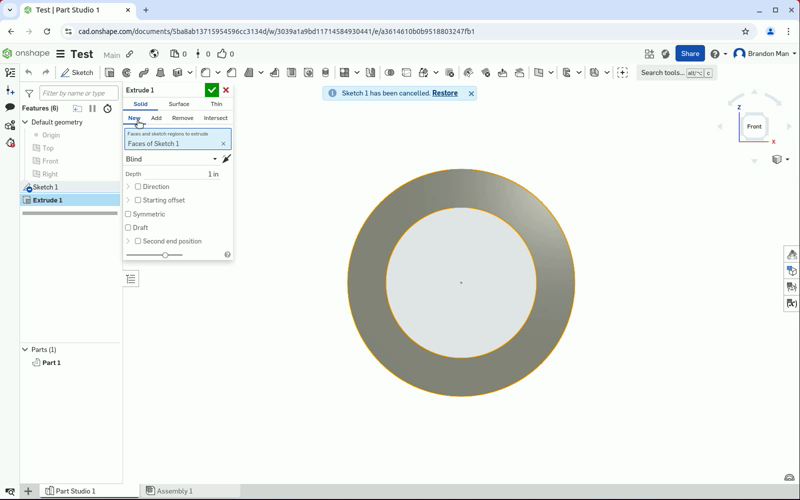
key(tab, 4)
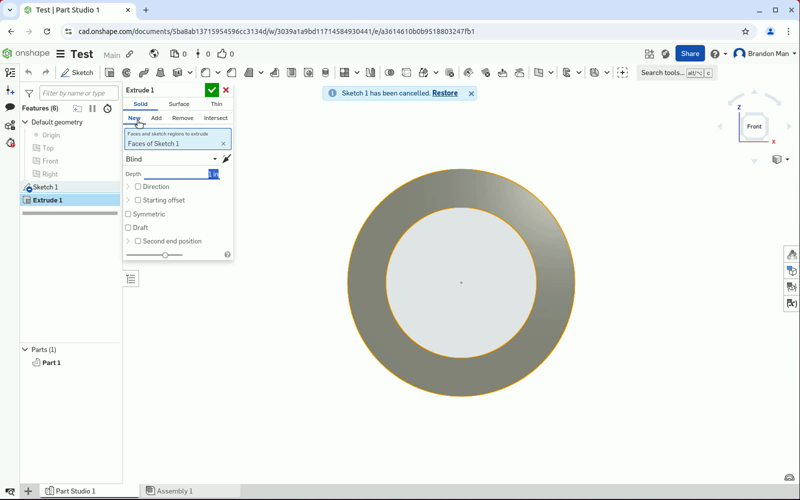
text(13.48)
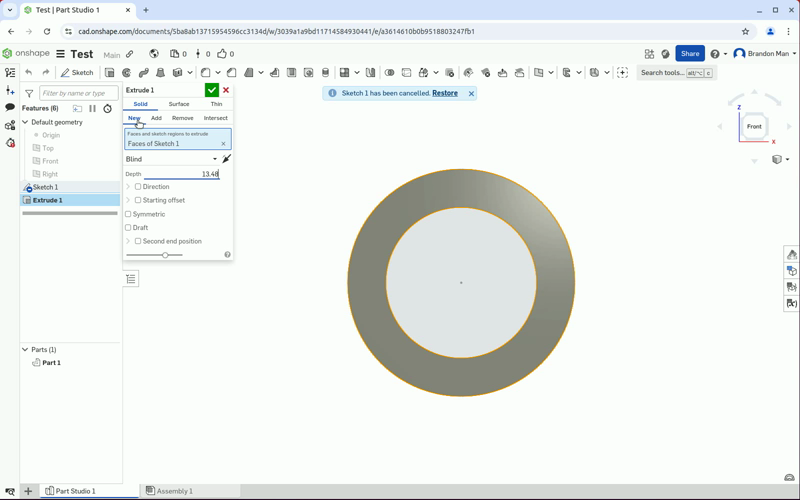
key(enter)
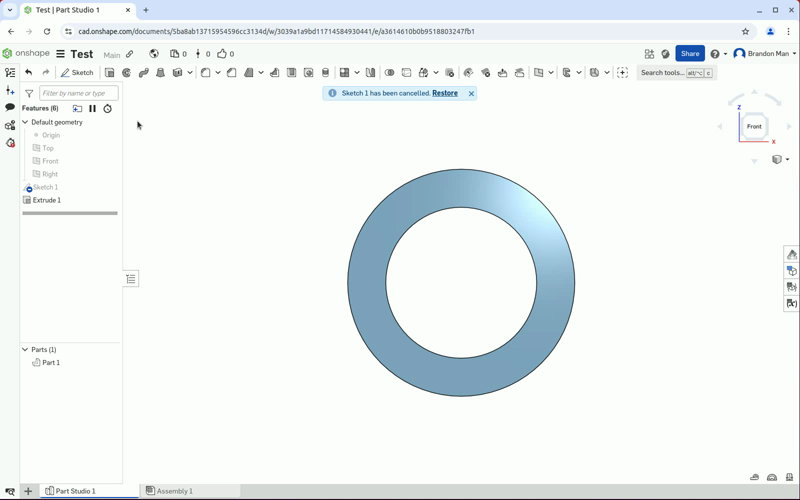
key(shift+h)
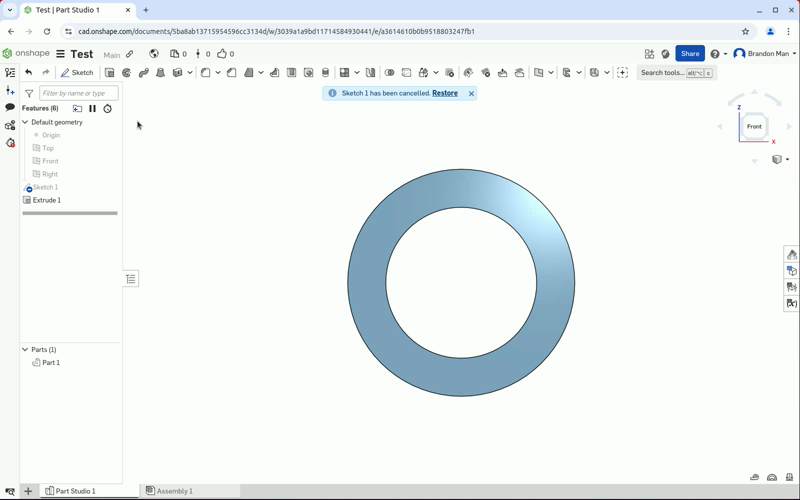
key(shift+h)
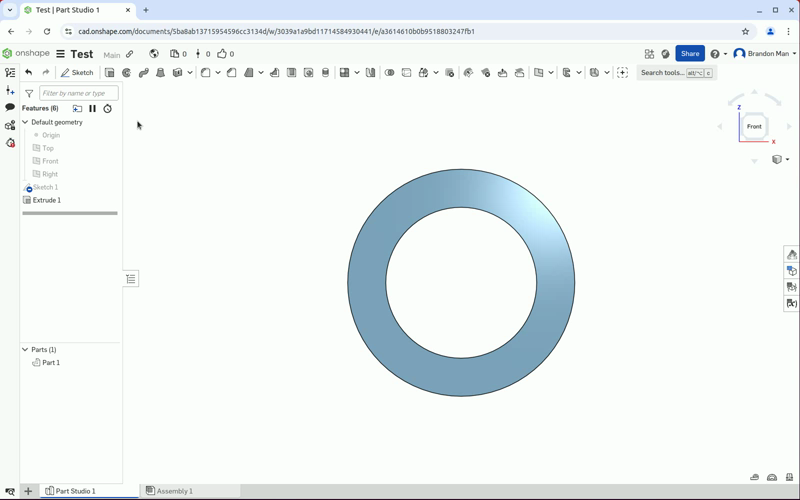
mouse_move(73, 189)
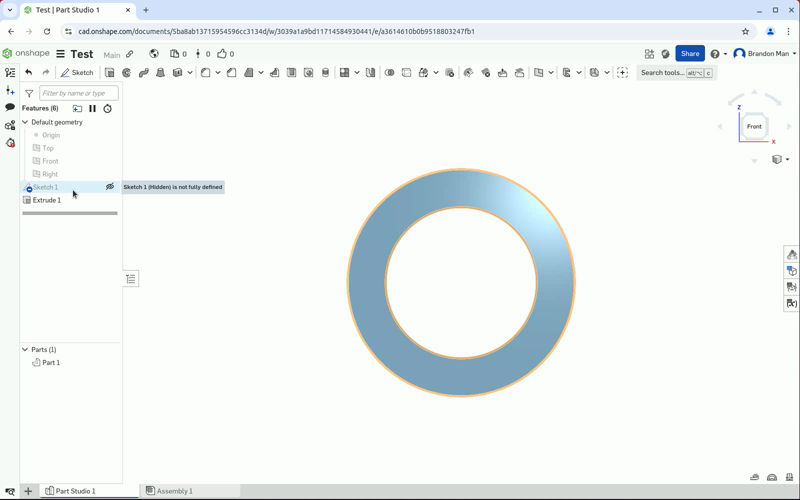
click(73, 189)
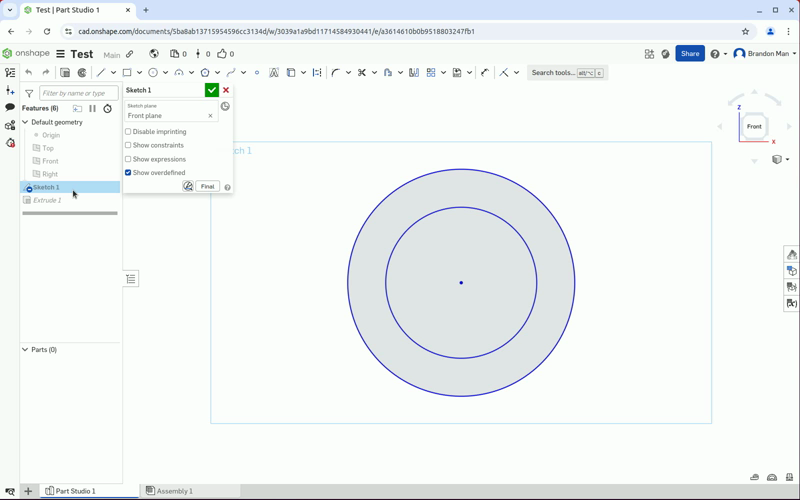
mouse_move(229, 92)
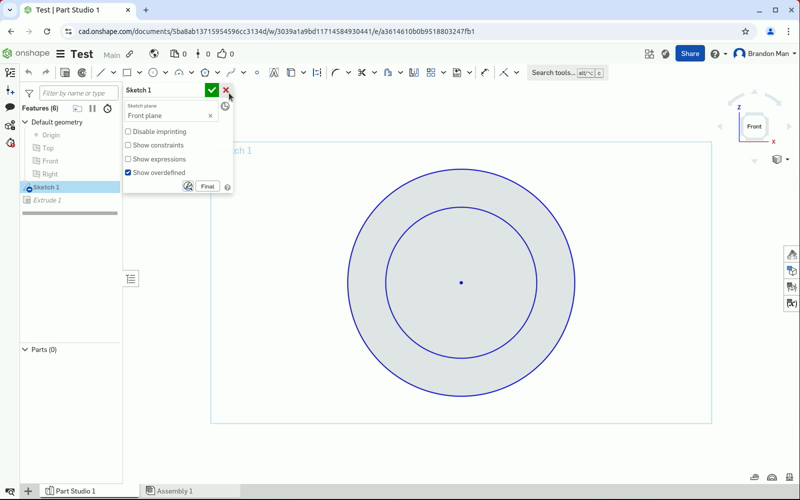
click(229, 92)
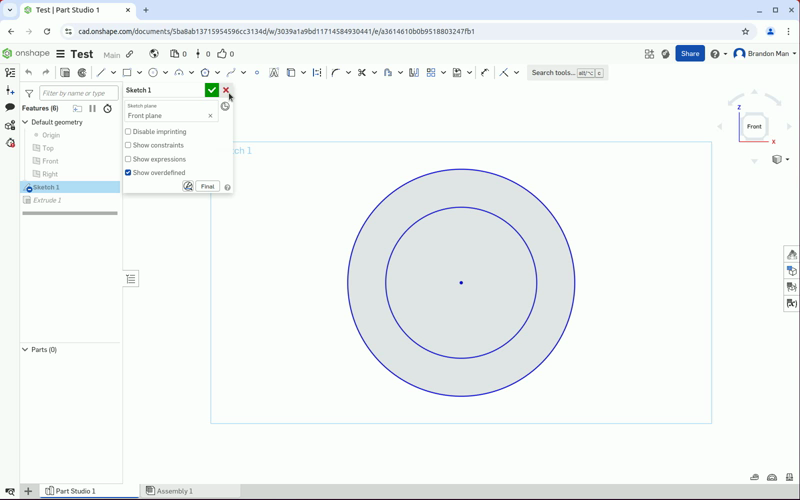
key(shift+s)
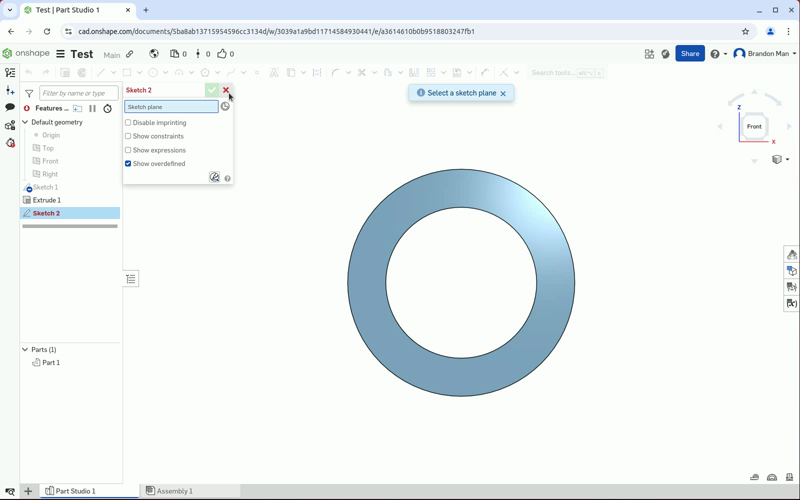
mouse_move(73, 163)
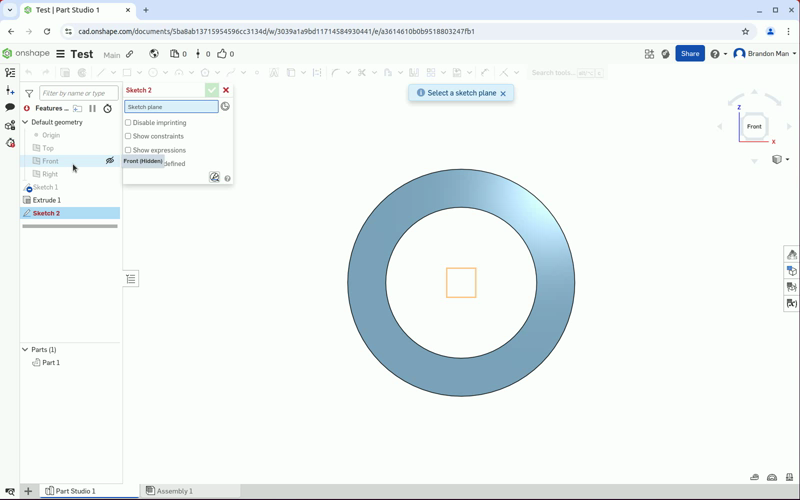
click(73, 163)
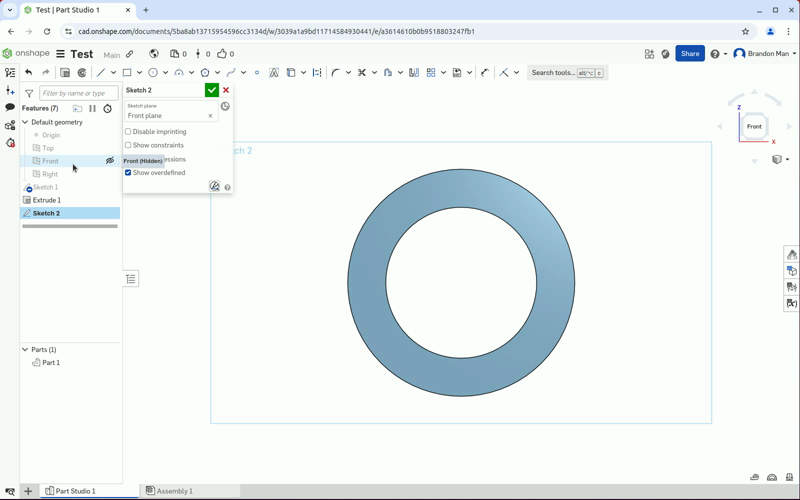
mouse_move(73, 352)
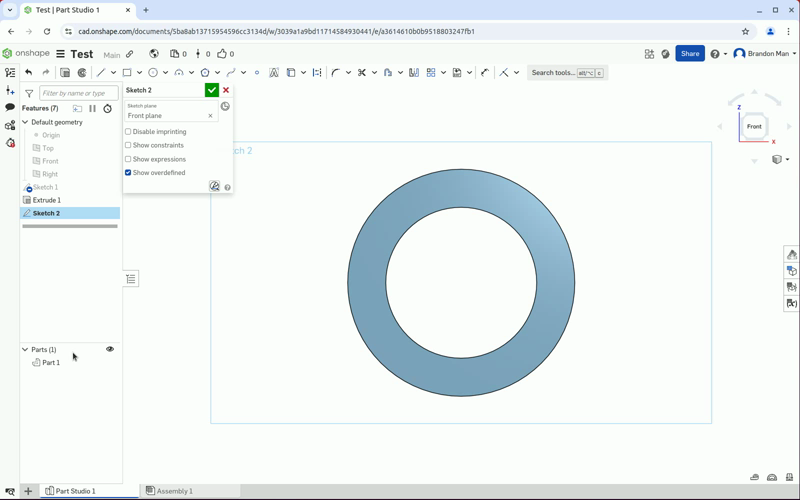
key(y)
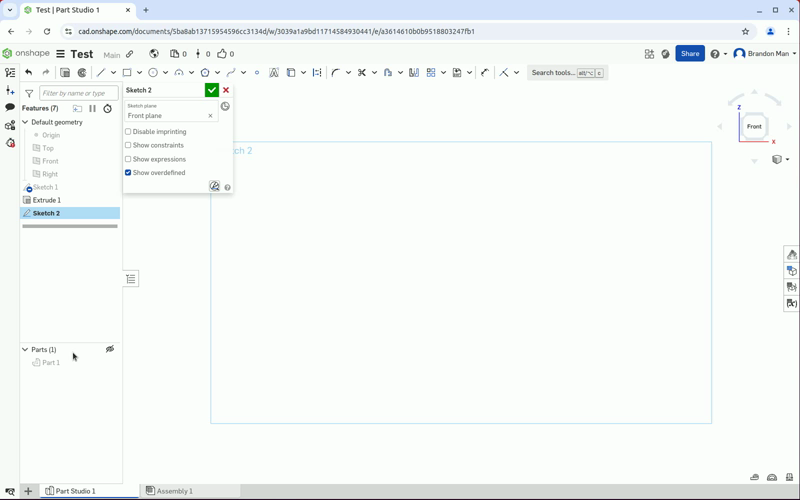
key(c)
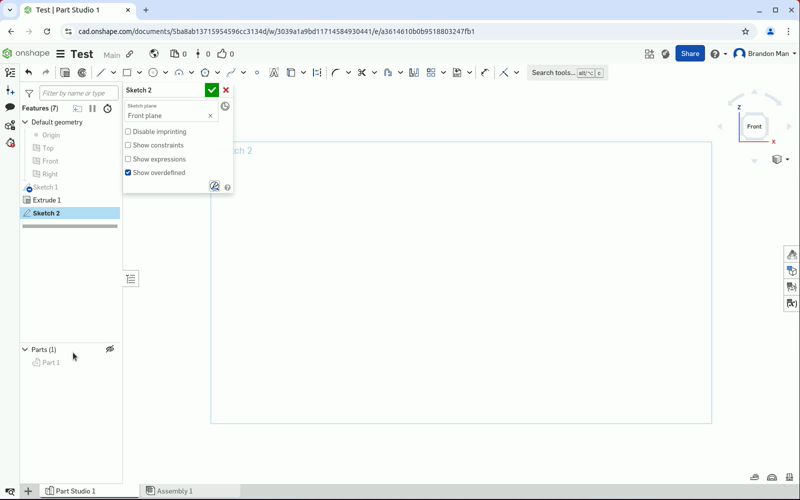
key_down(shift)
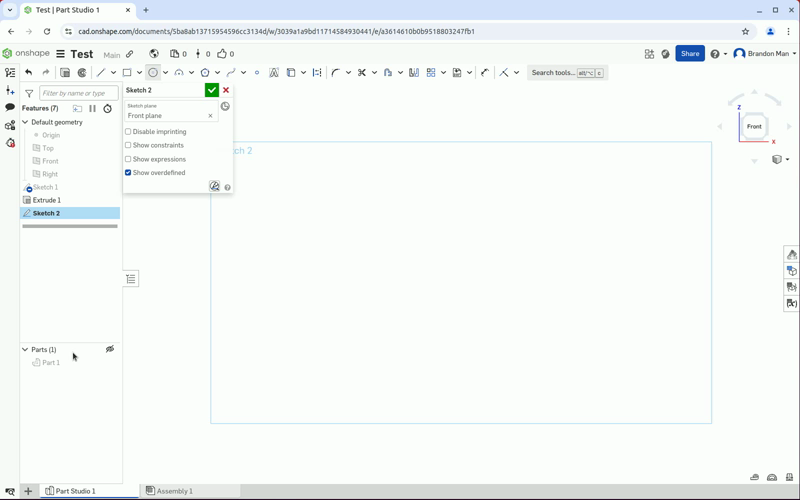
mouse_move(461, 282)
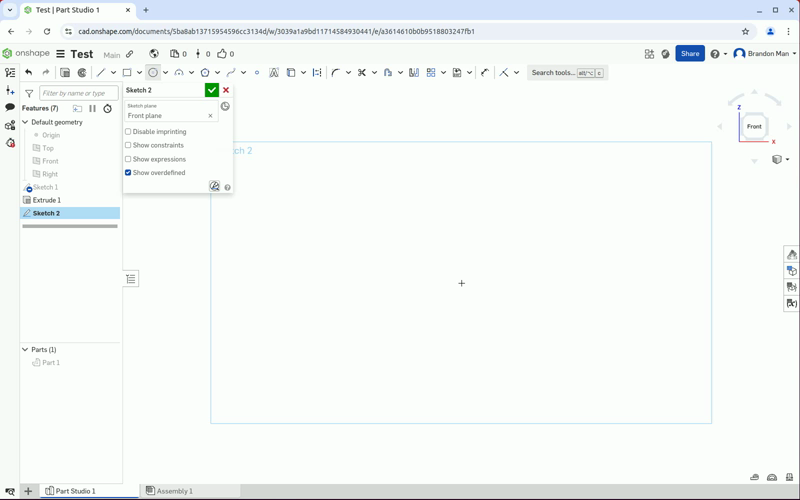
click(461, 282)
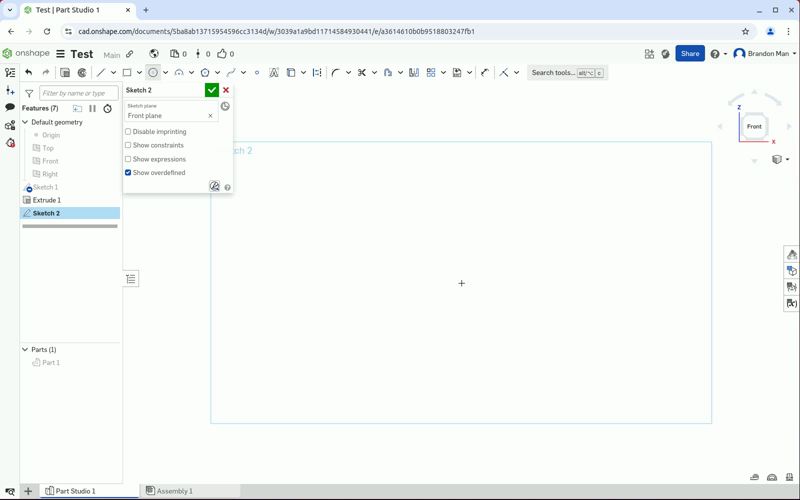
key_up(shift)
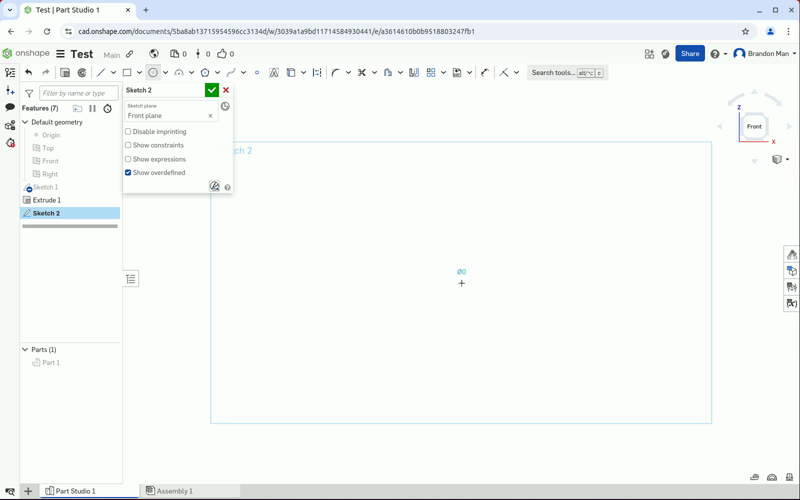
mouse_move(539, 282)
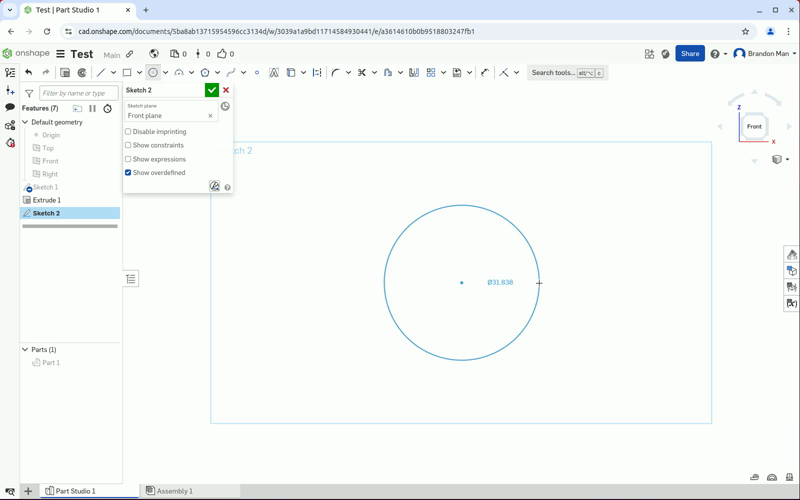
click(539, 282)
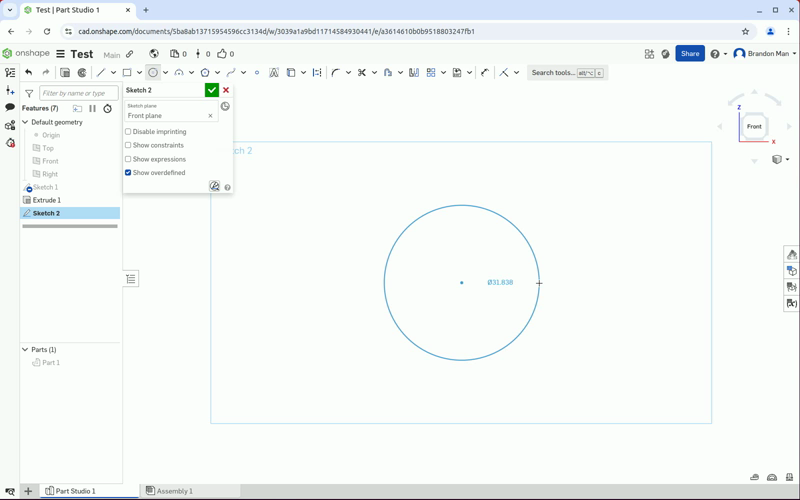
key(esc)
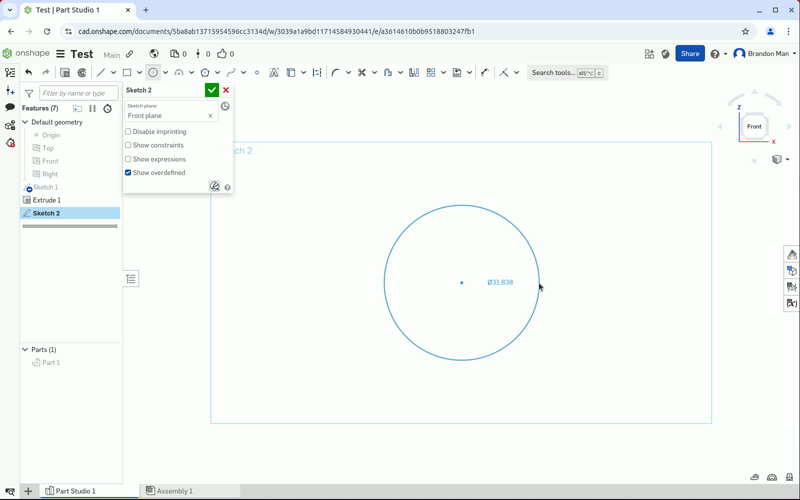
key(c)
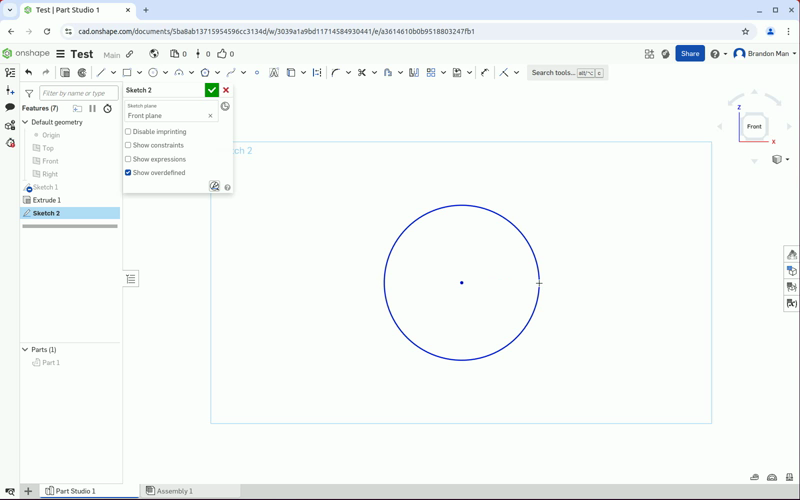
key_down(shift)
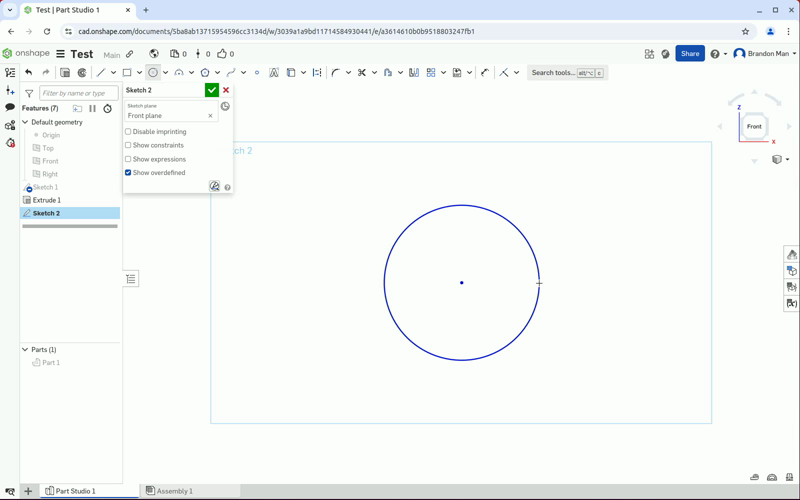
mouse_move(461, 282)
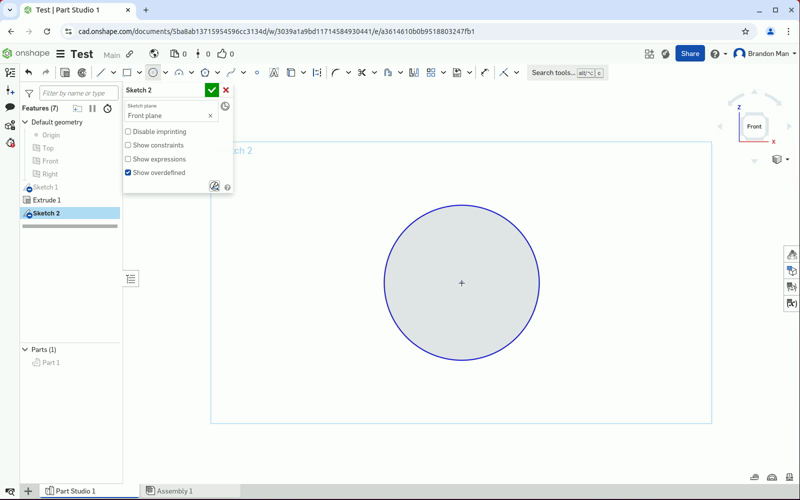
click(461, 282)
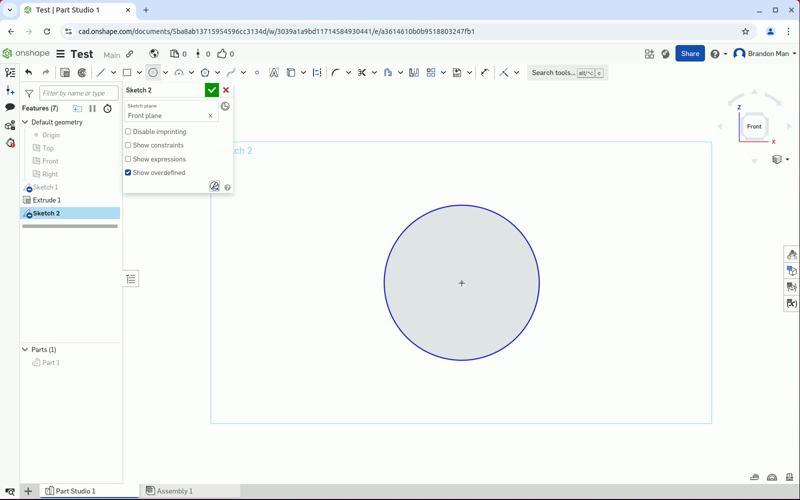
key_up(shift)
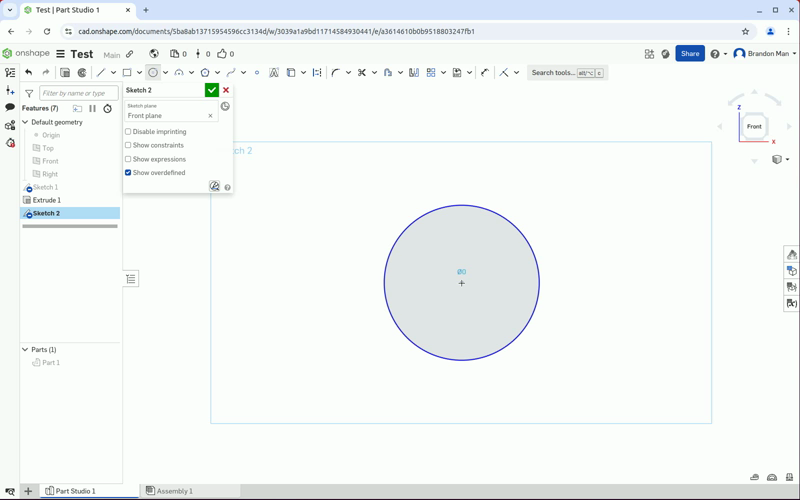
mouse_move(505, 282)
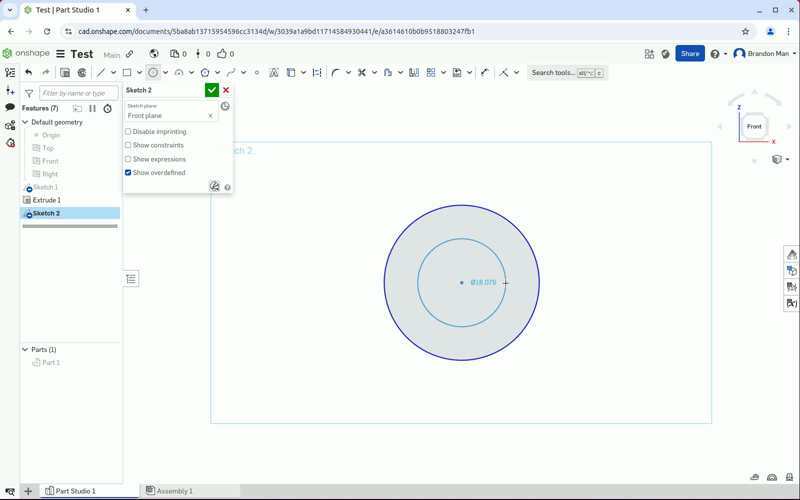
click(505, 282)
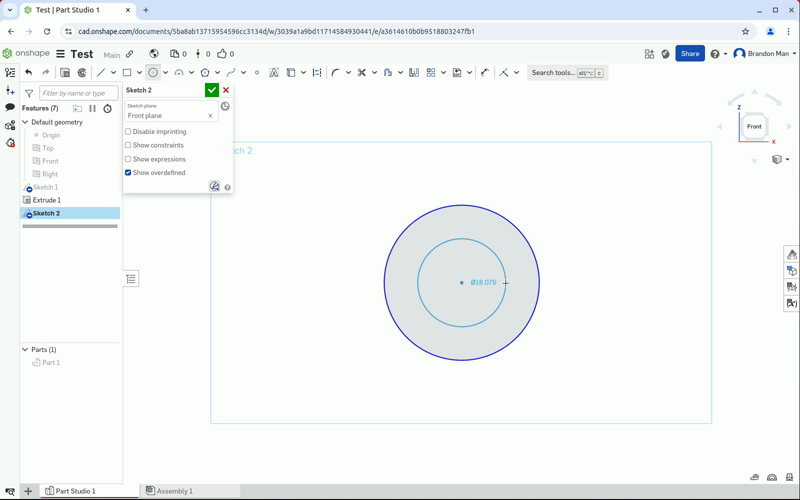
key(esc)
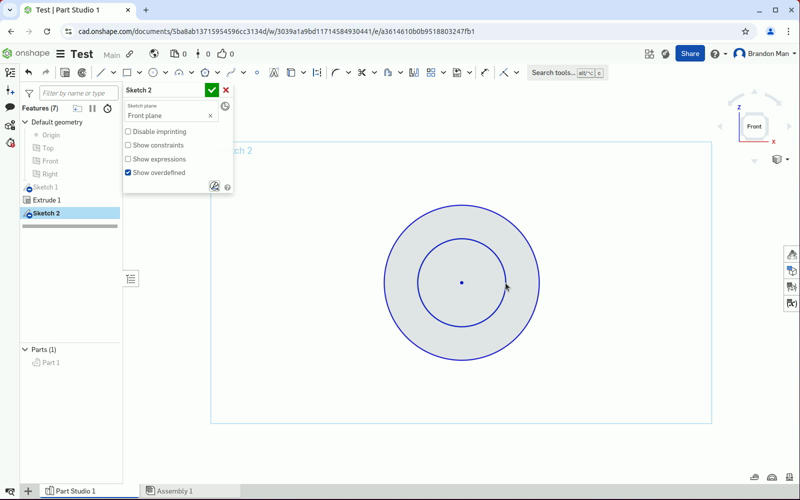
mouse_move(399, 289)
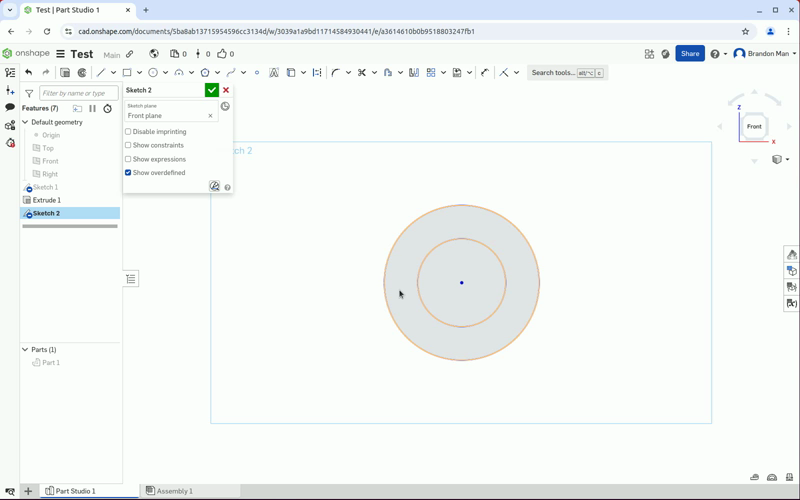
click(399, 289)
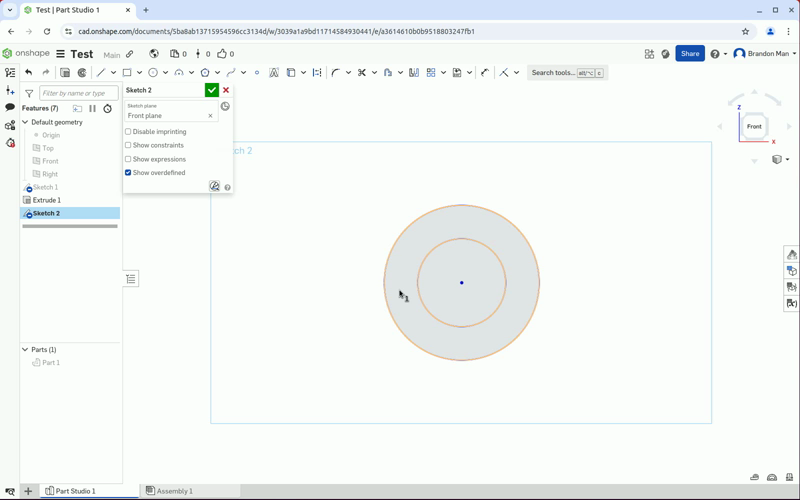
mouse_move(73, 352)
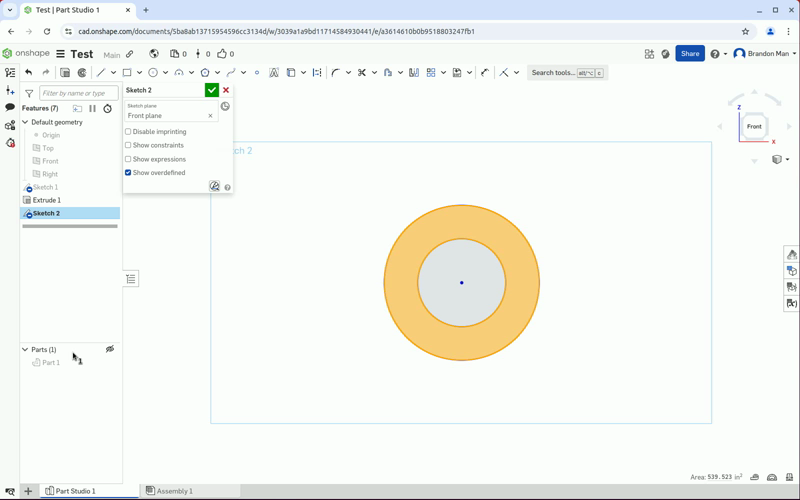
key(shift+y)
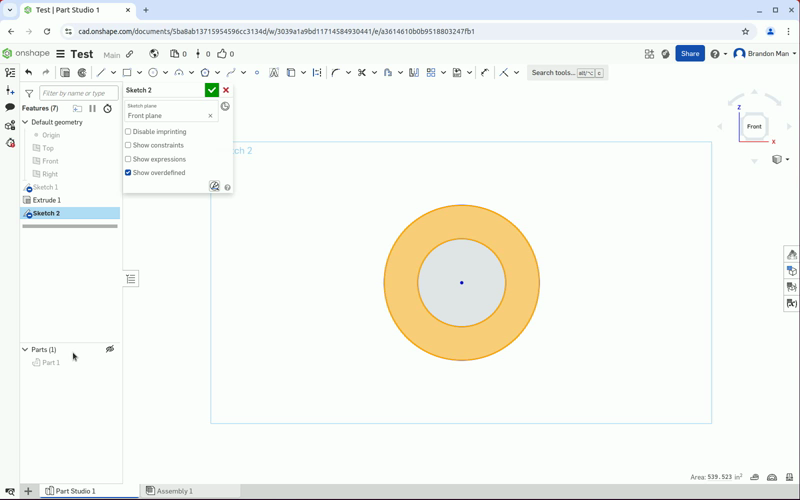
key(shift+e)
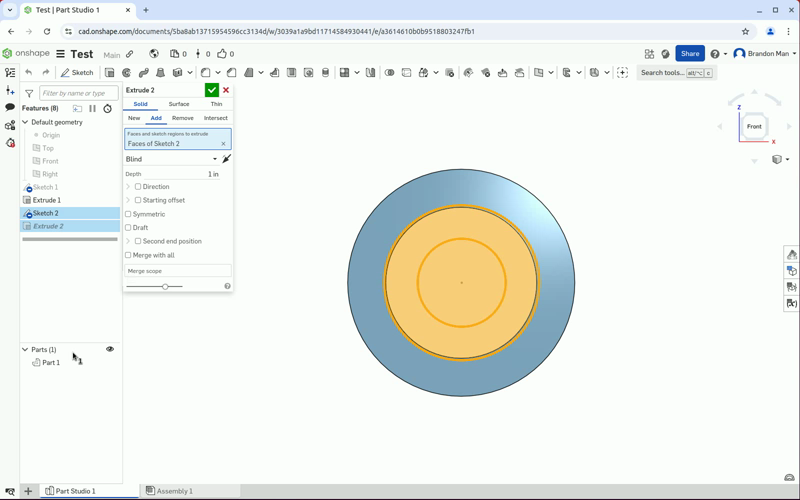
mouse_move(143, 106)
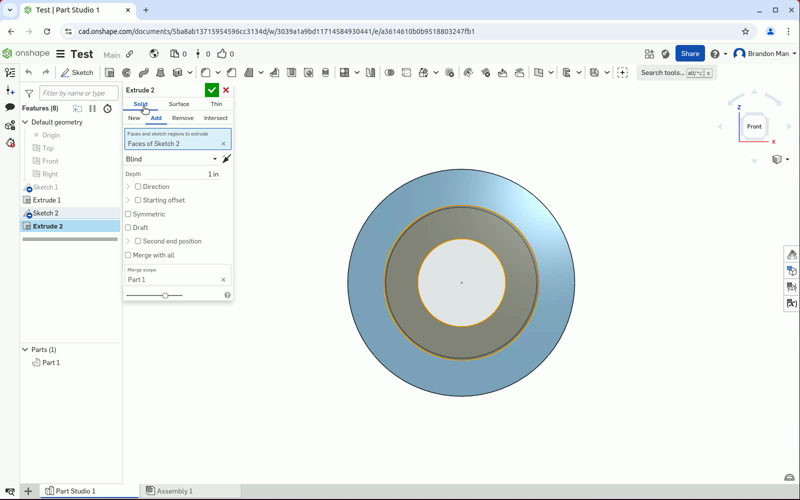
click(143, 106)
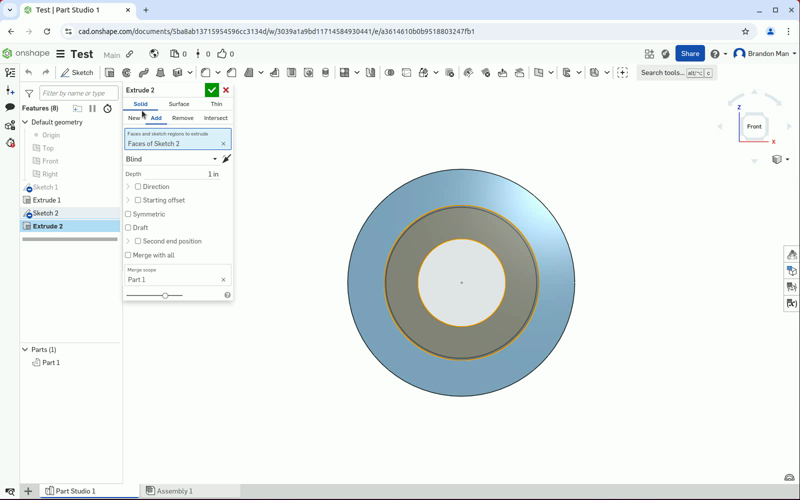
mouse_move(137, 120)
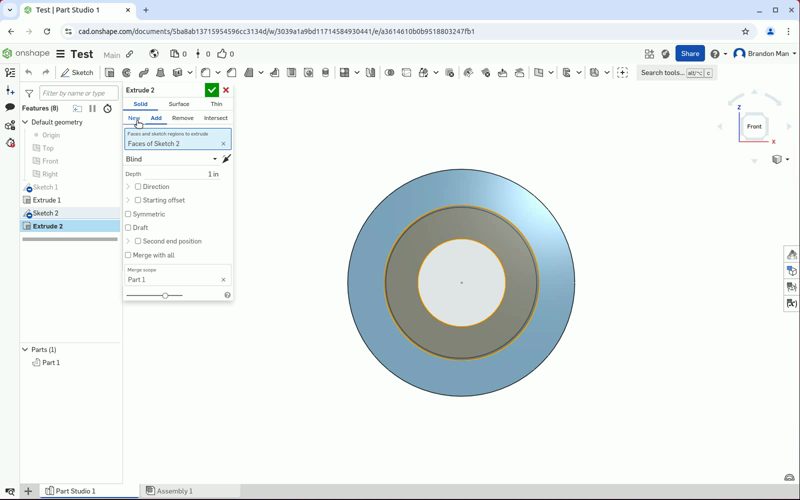
click(137, 120)
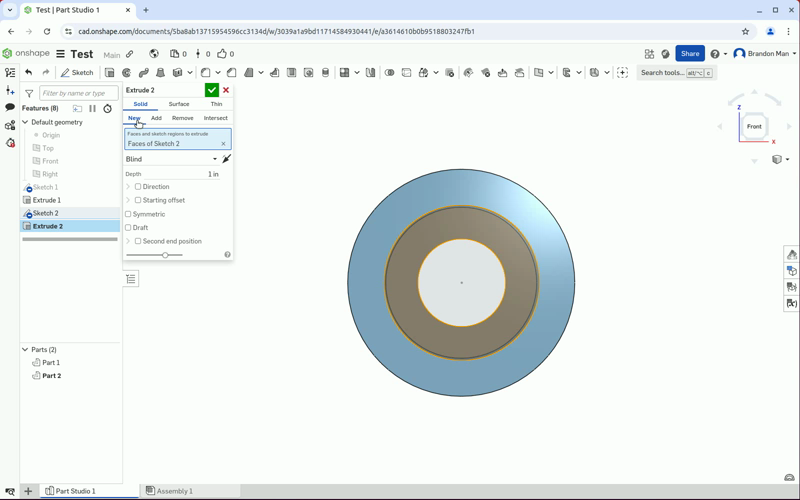
key(tab, 4)
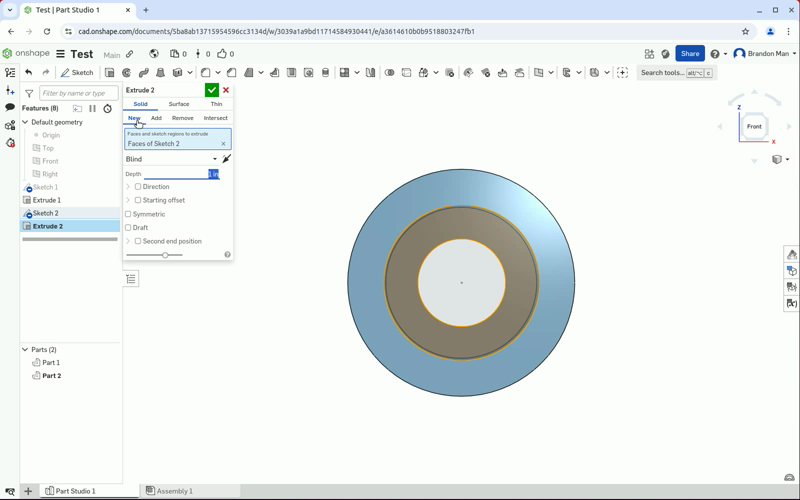
text(13.48)
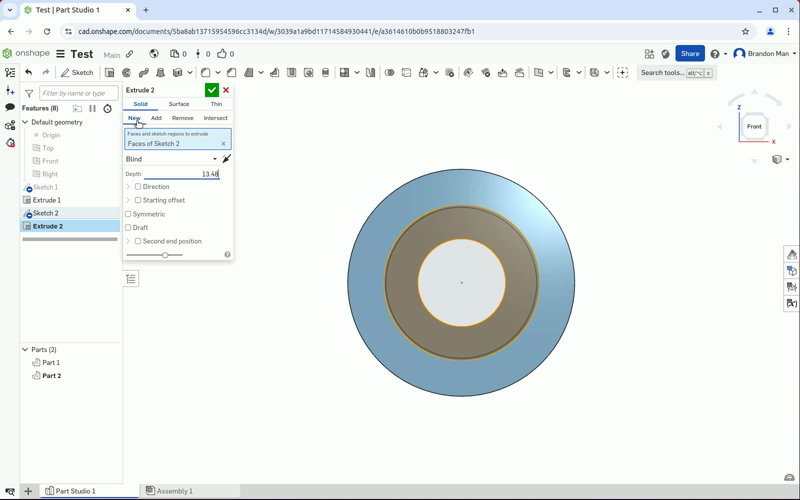
key(enter)
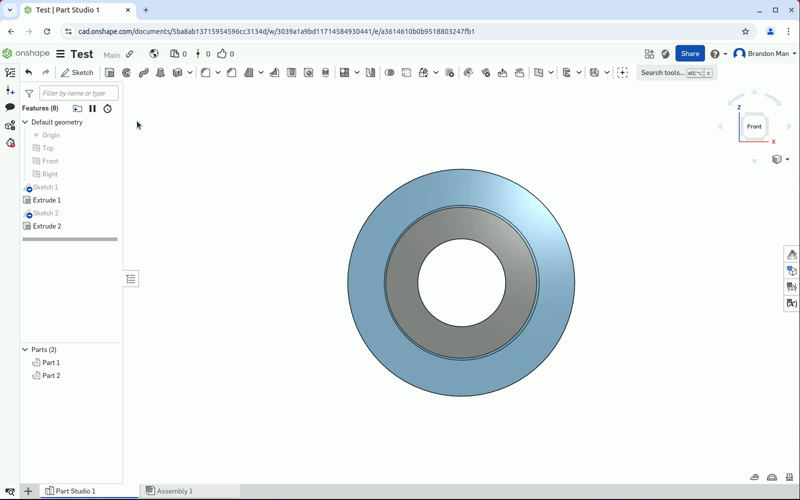
key(shift+h)
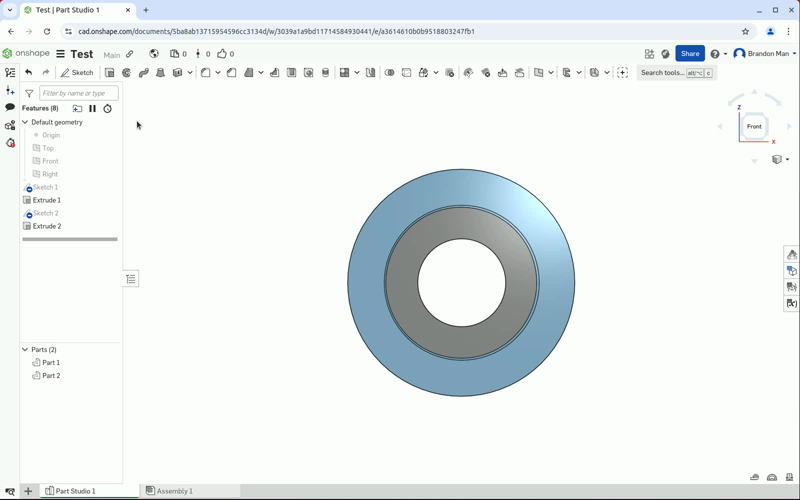
key(shift+h)
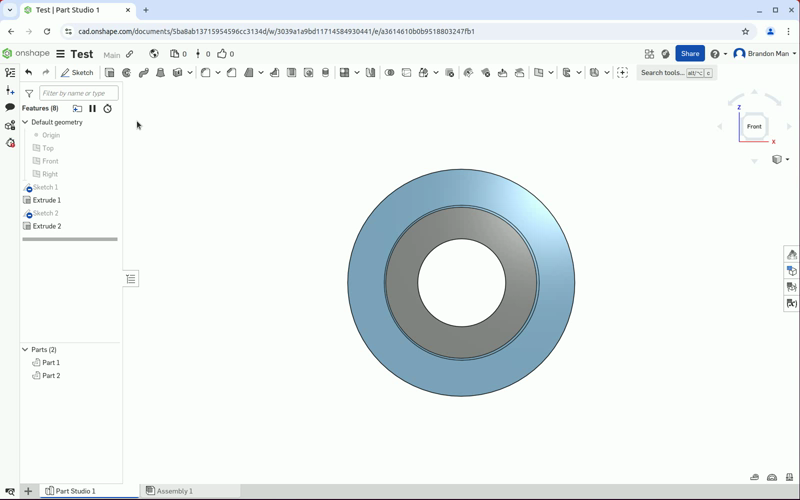
mouse_move(73, 189)
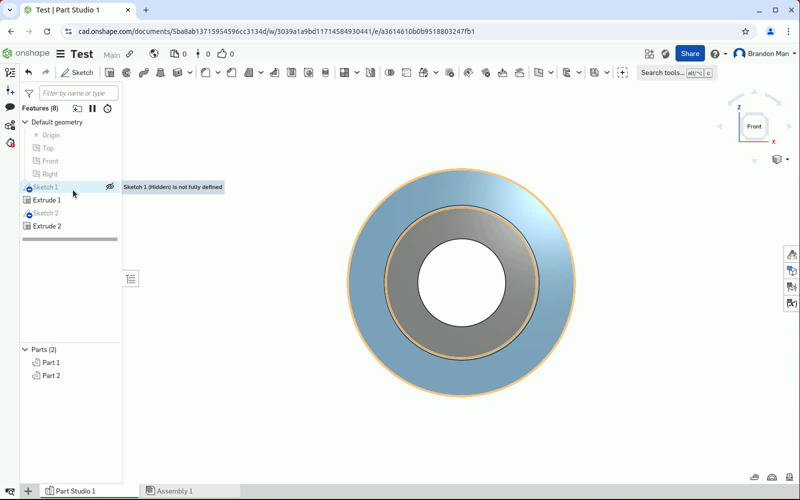
click(73, 189)
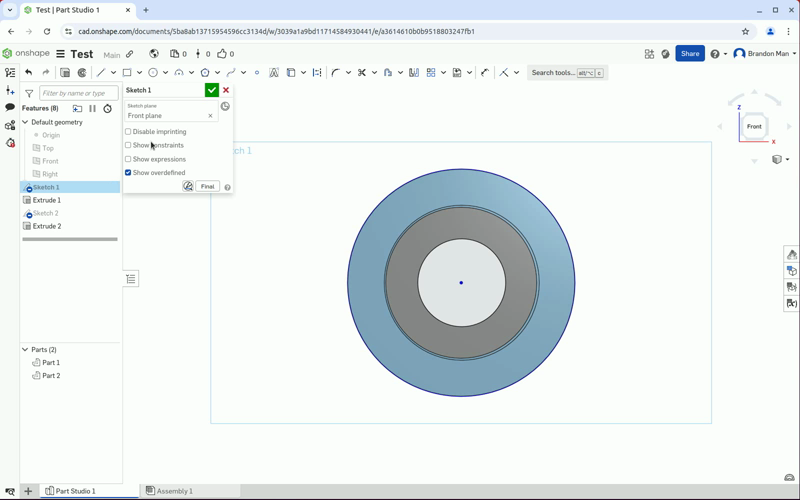
mouse_move(229, 92)
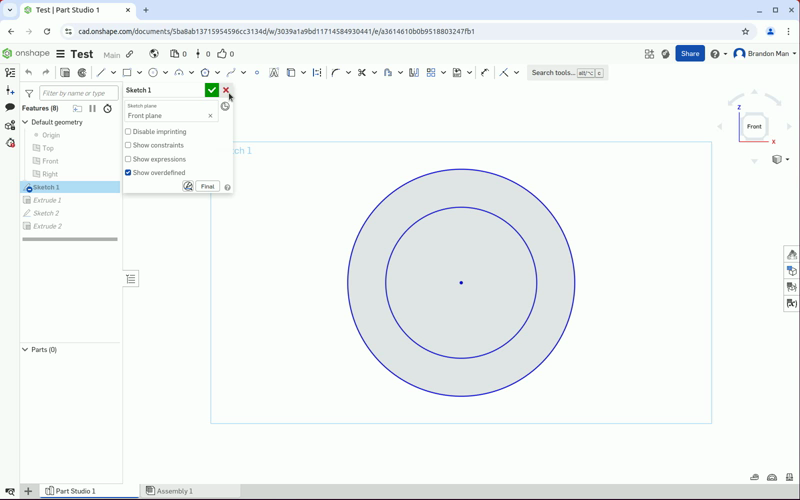
click(229, 92)
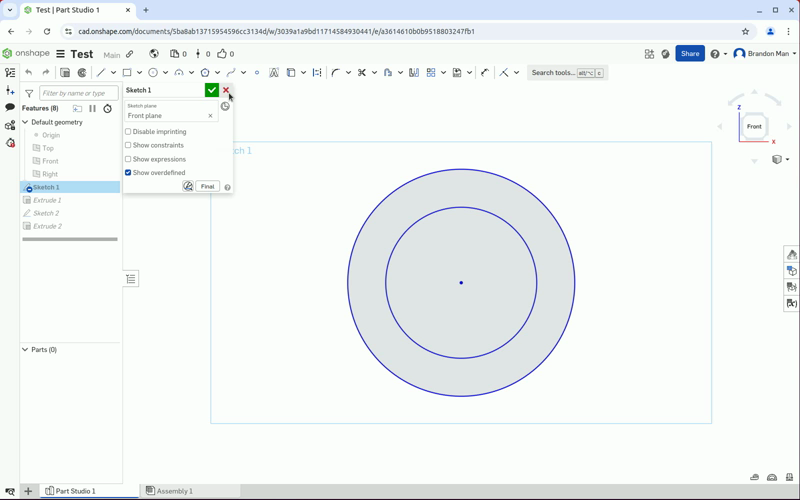
key(shift+s)
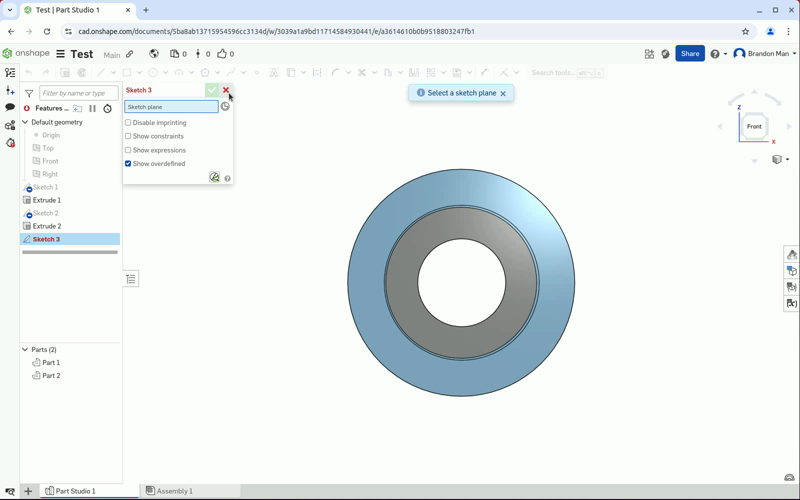
mouse_move(73, 163)
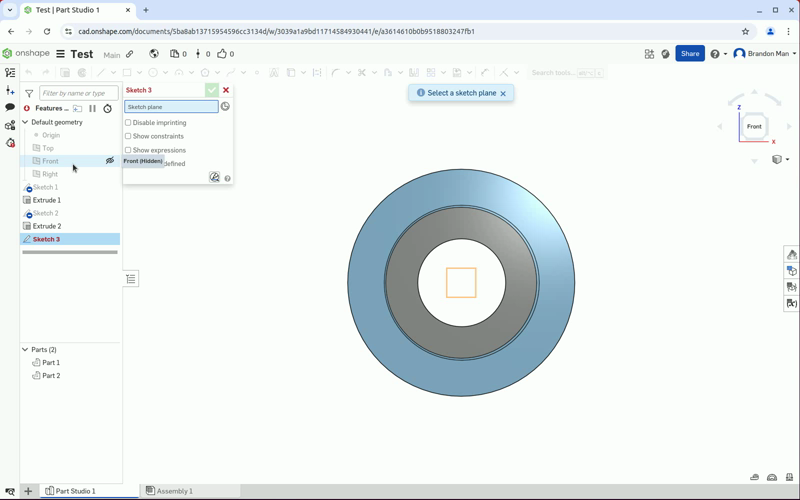
click(73, 163)
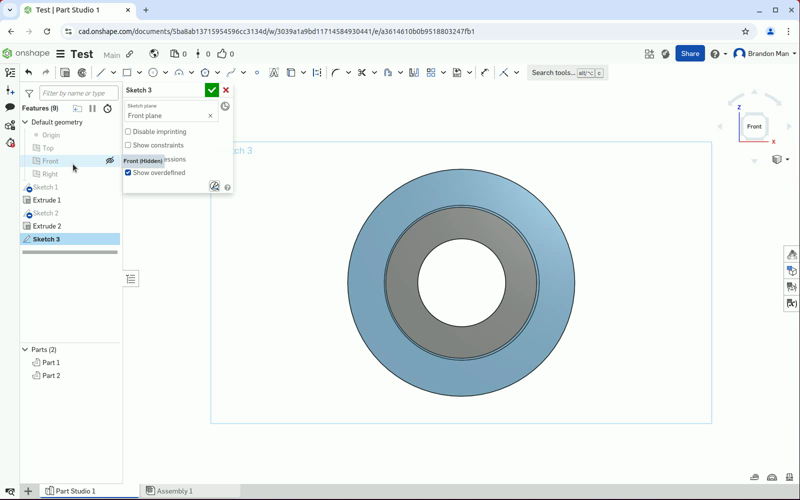
mouse_move(73, 352)
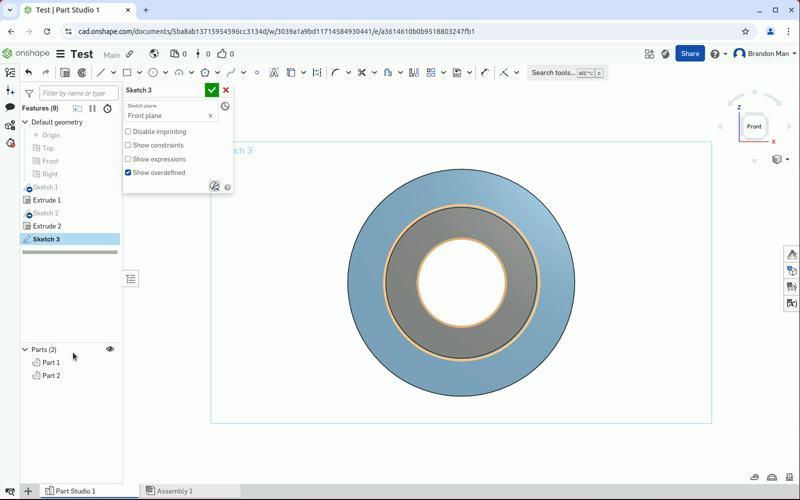
key(y)
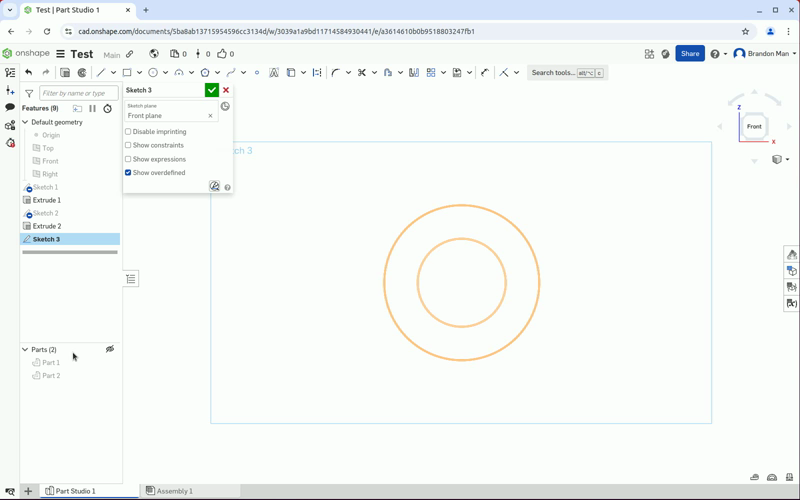
key(c)
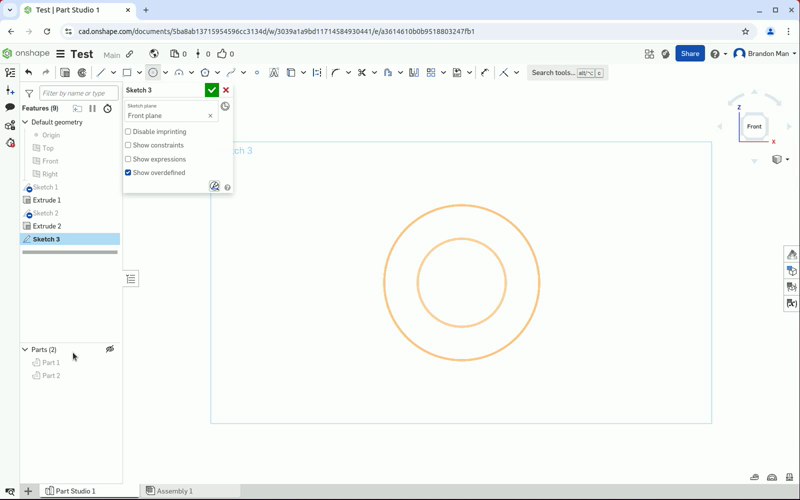
key_down(shift)
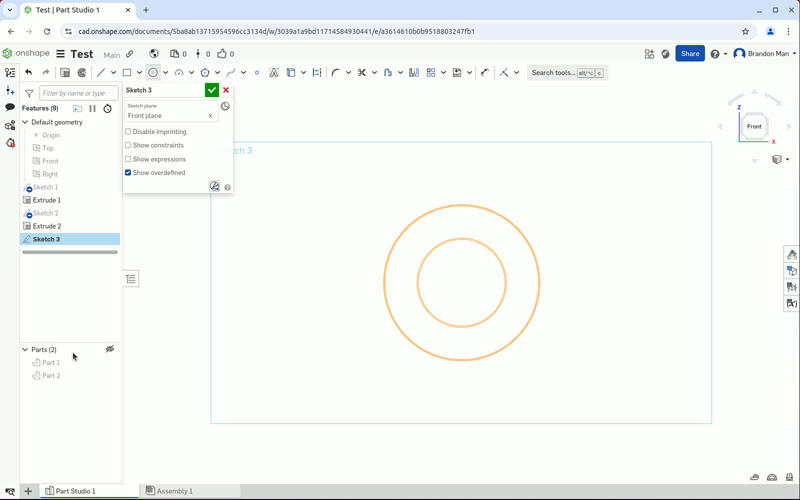
mouse_move(461, 282)
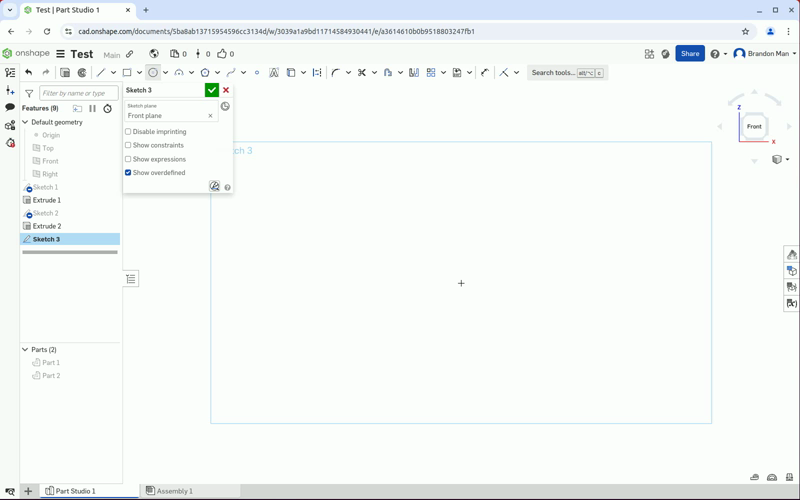
click(461, 282)
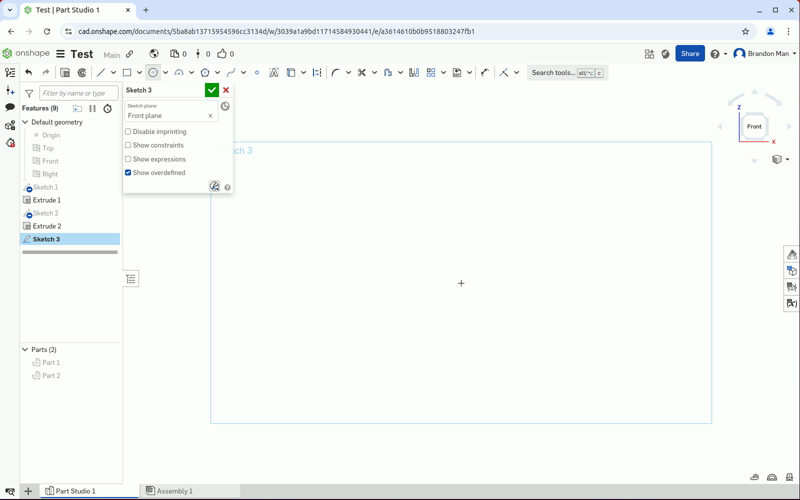
key_up(shift)
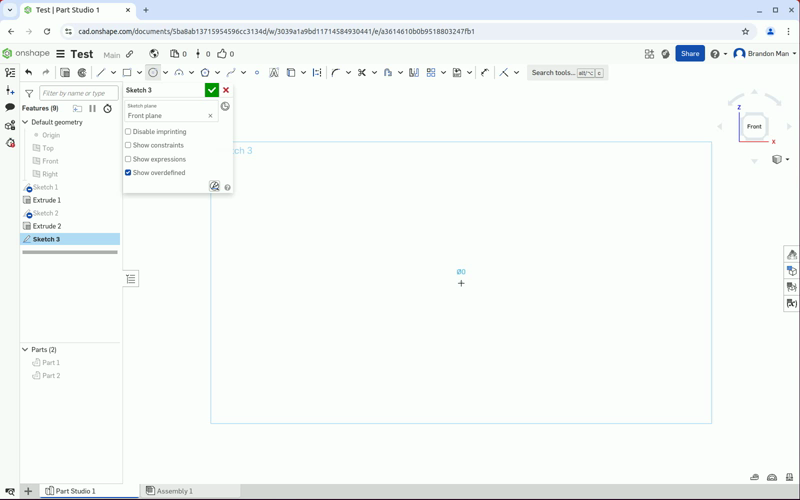
mouse_move(505, 282)
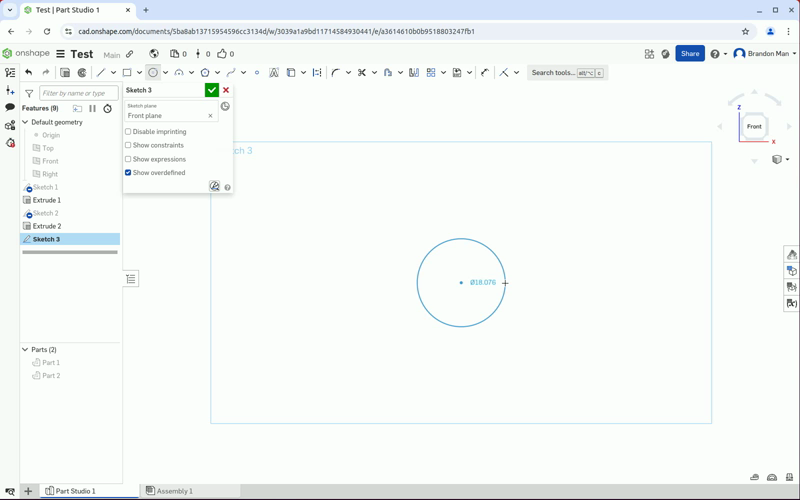
click(505, 282)
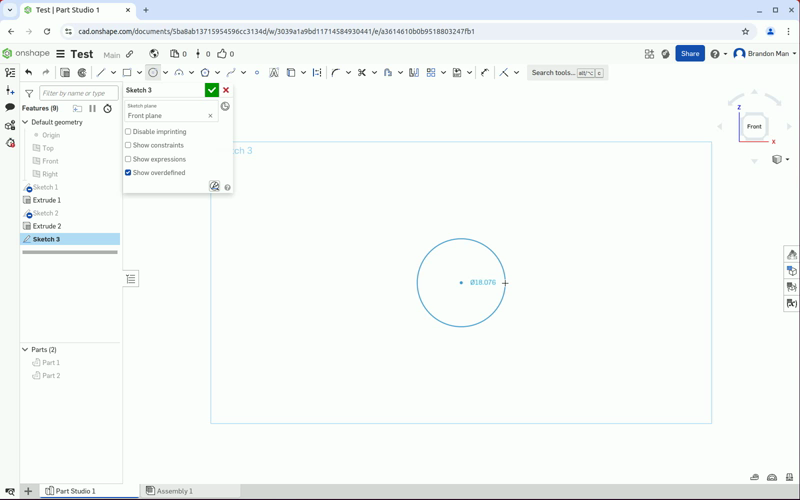
key(esc)
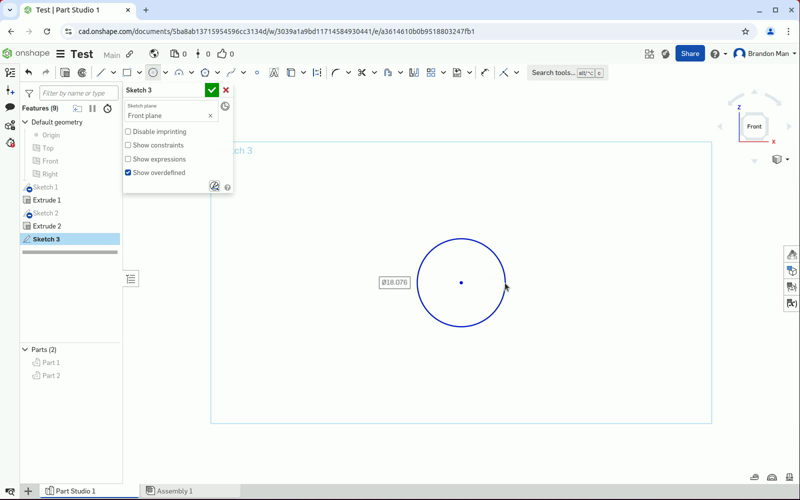
key(c)
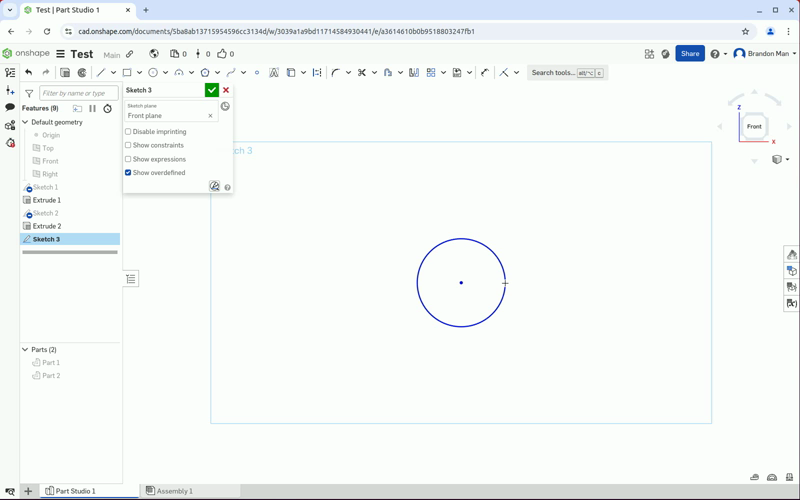
key_down(shift)
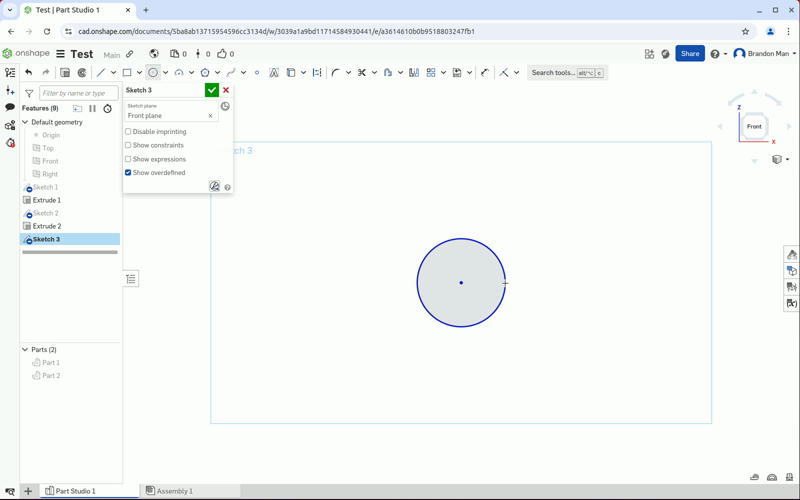
mouse_move(461, 282)
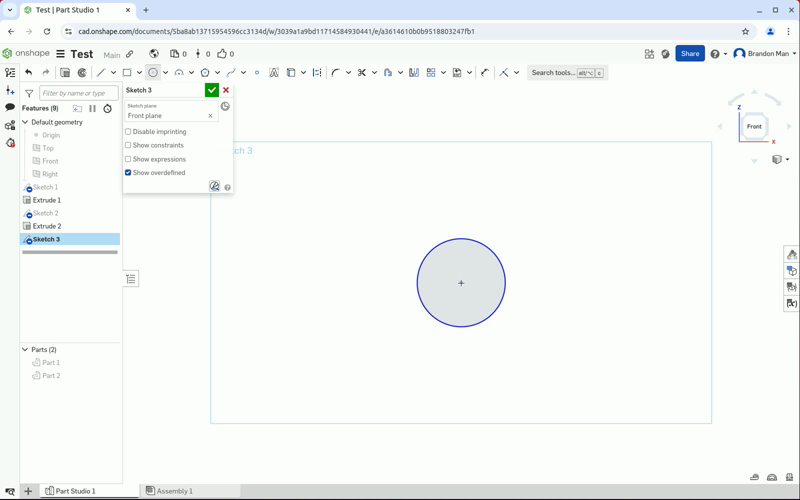
click(461, 282)
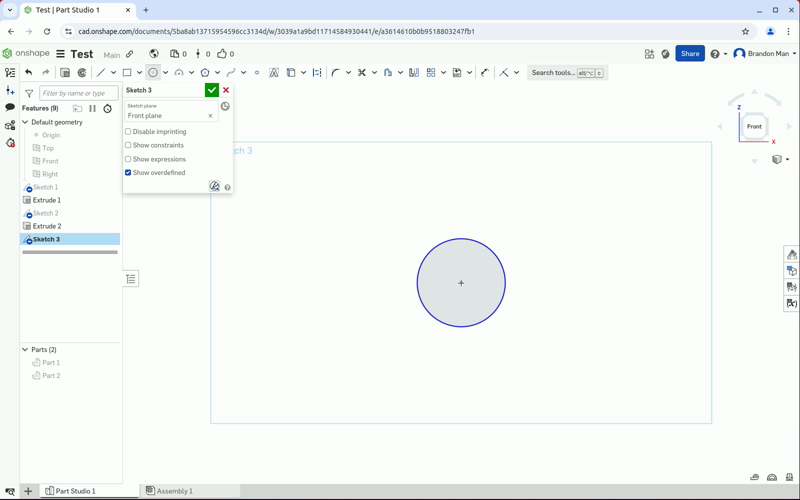
key_up(shift)
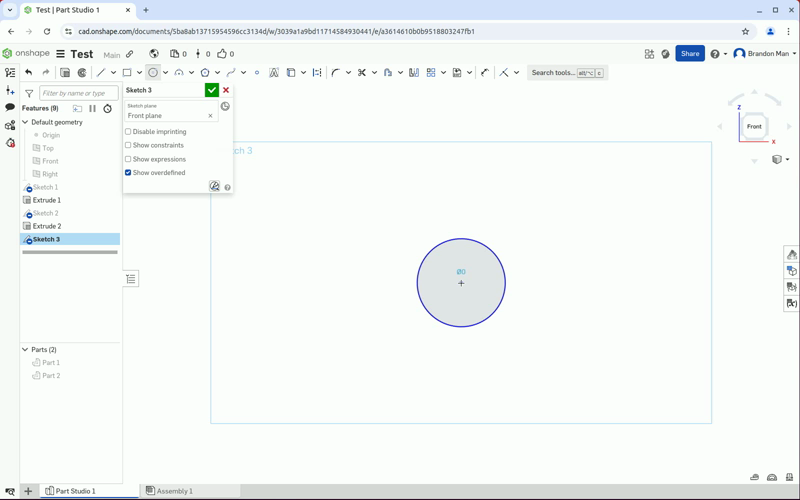
mouse_move(481, 282)
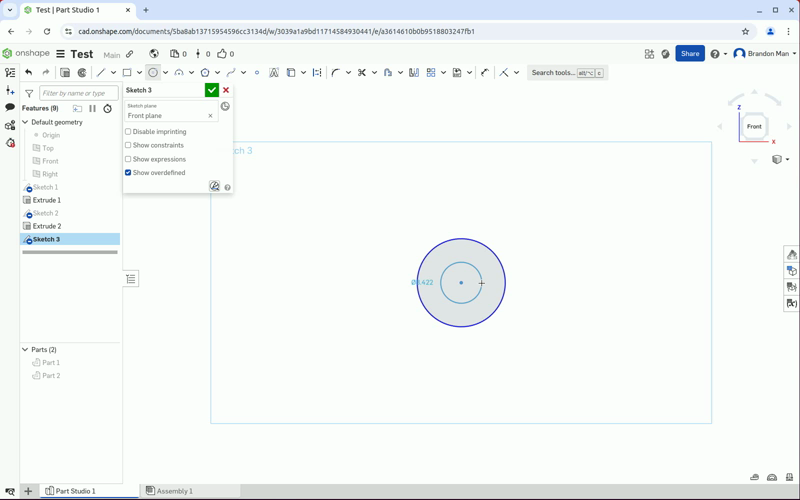
click(481, 282)
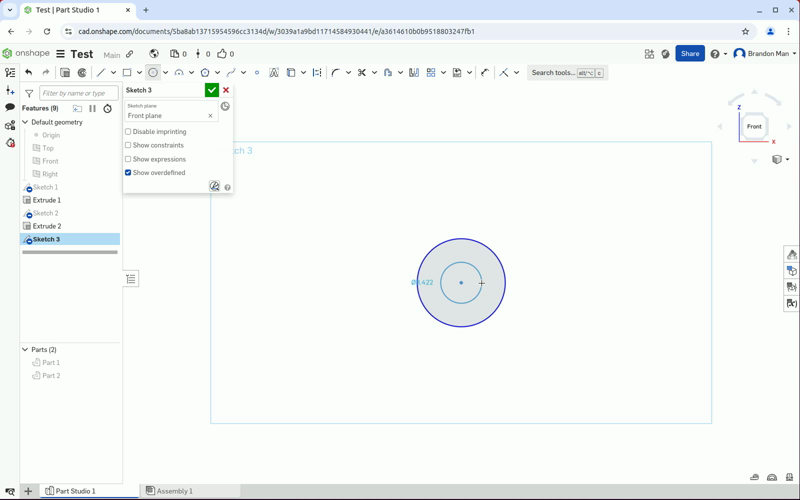
key(esc)
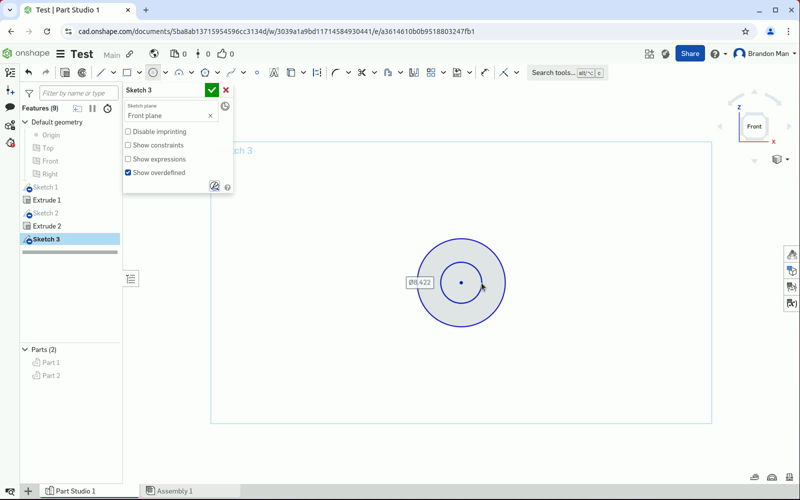
mouse_move(492, 270)
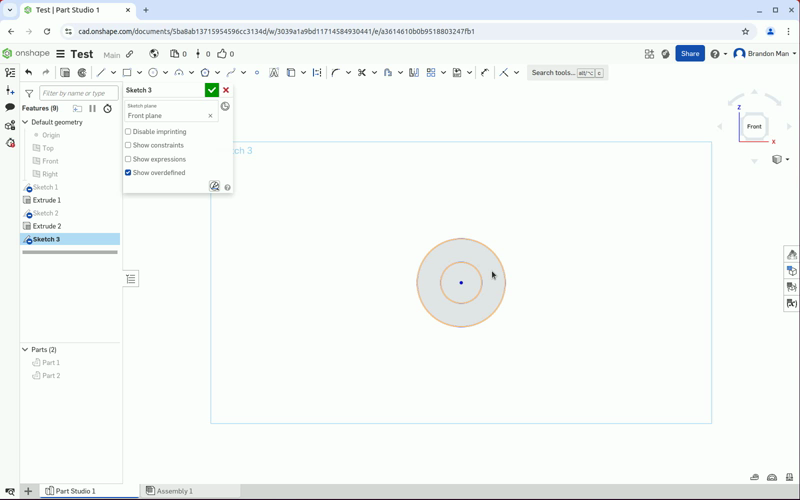
click(492, 270)
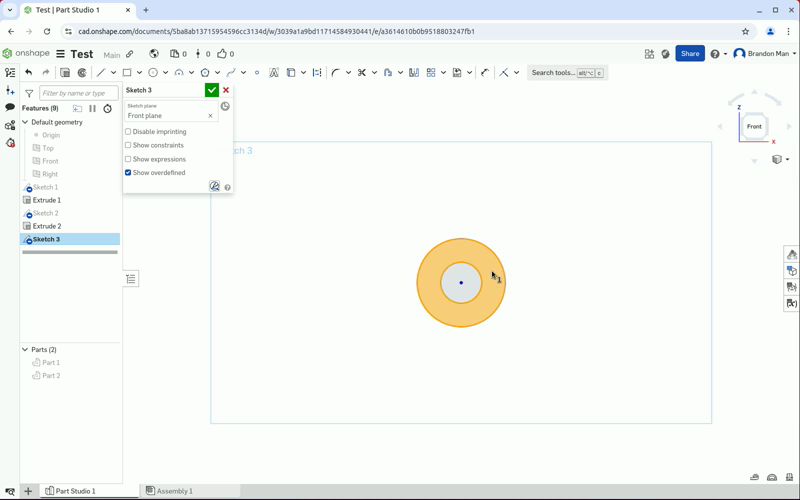
mouse_move(73, 352)
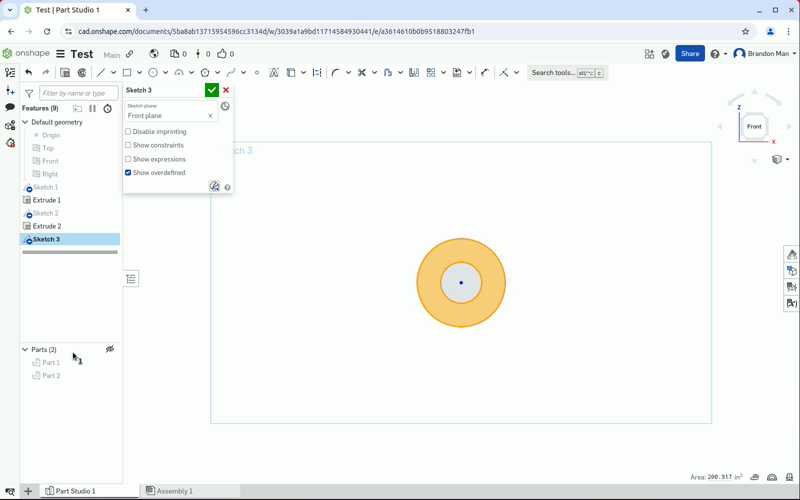
key(shift+y)
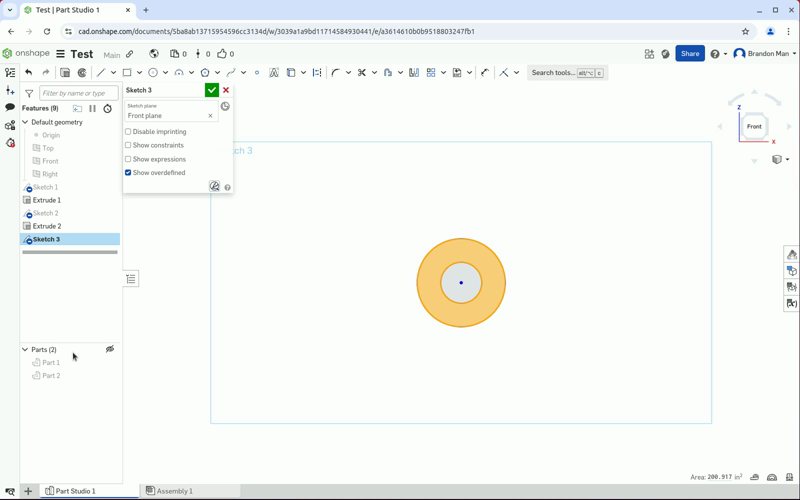
key(shift+e)
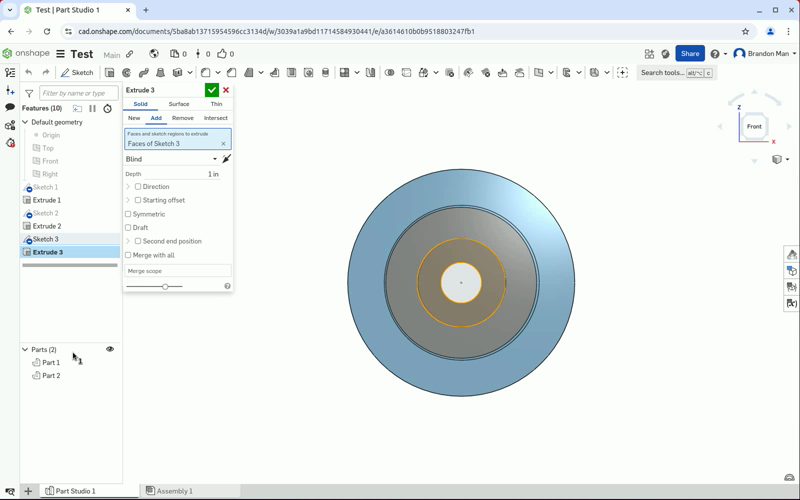
mouse_move(143, 106)
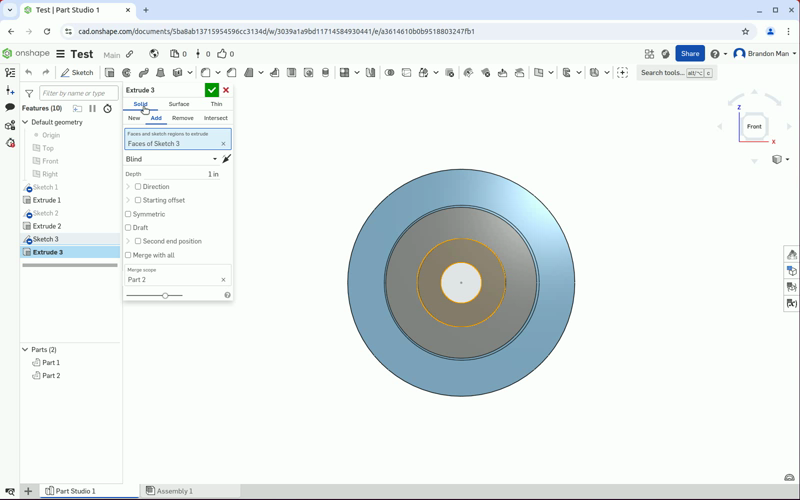
click(143, 106)
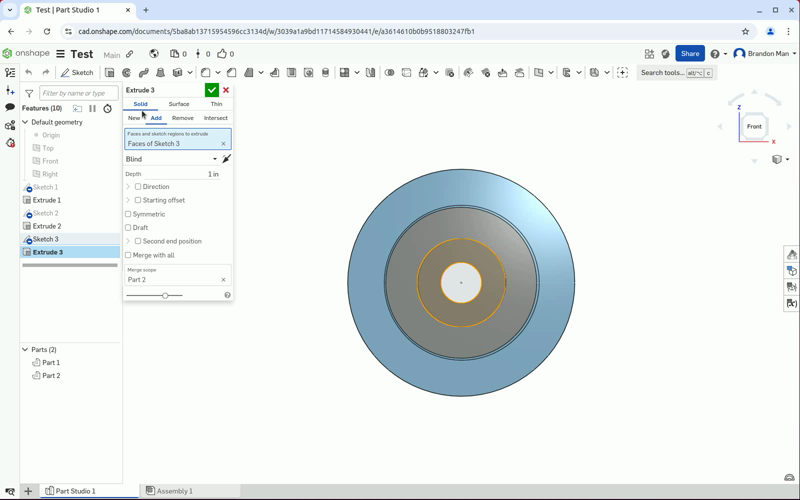
mouse_move(137, 120)
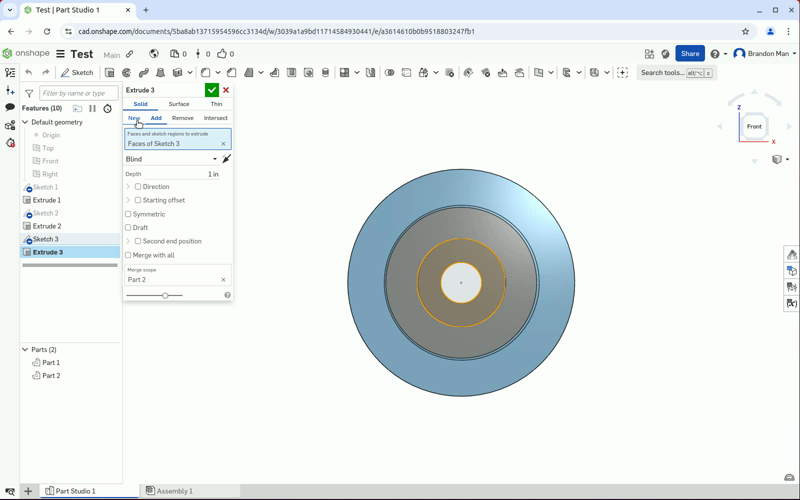
click(137, 120)
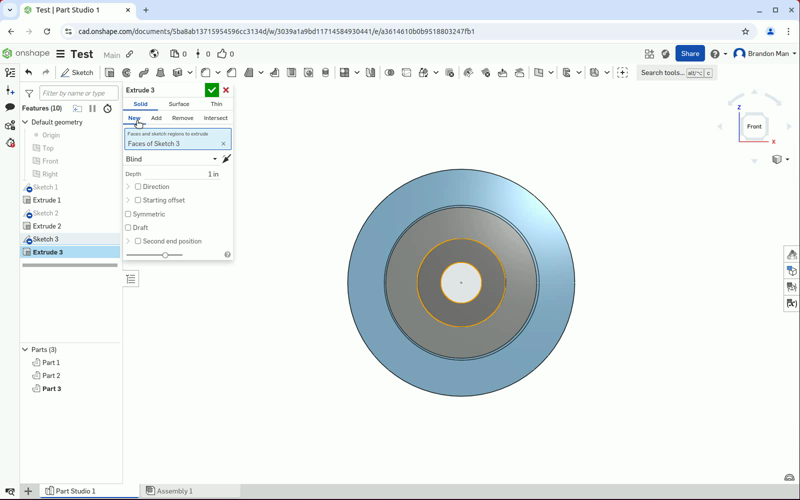
key(tab, 4)
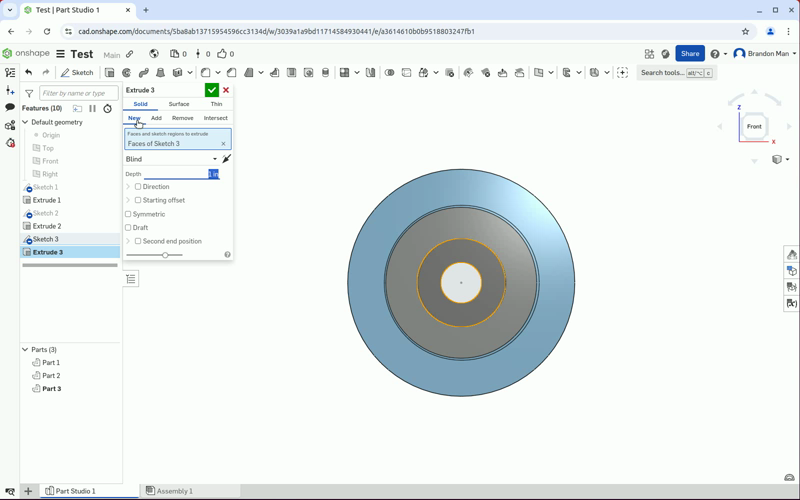
text(13.48)
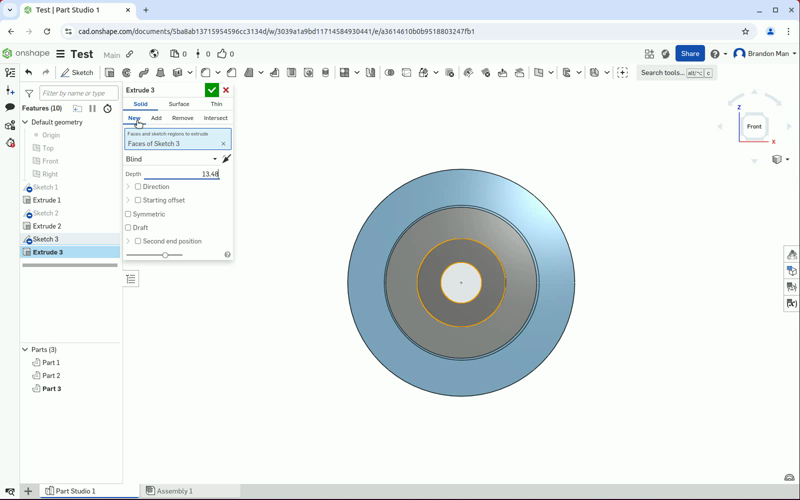
key(enter)
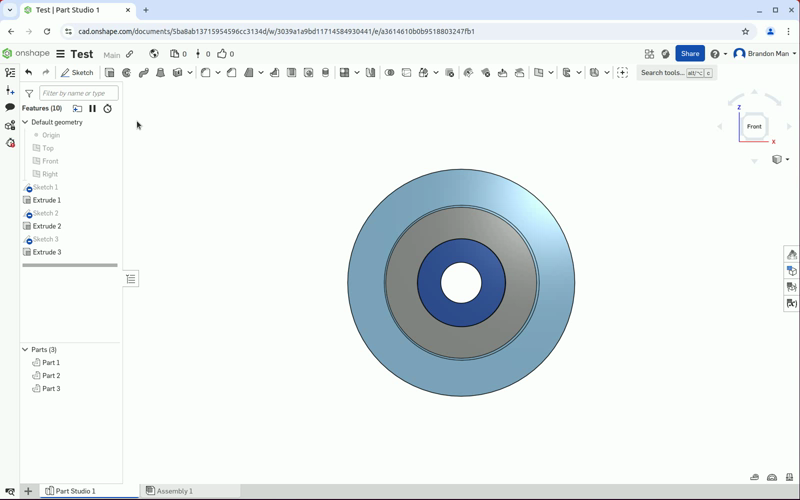
key(shift+h)
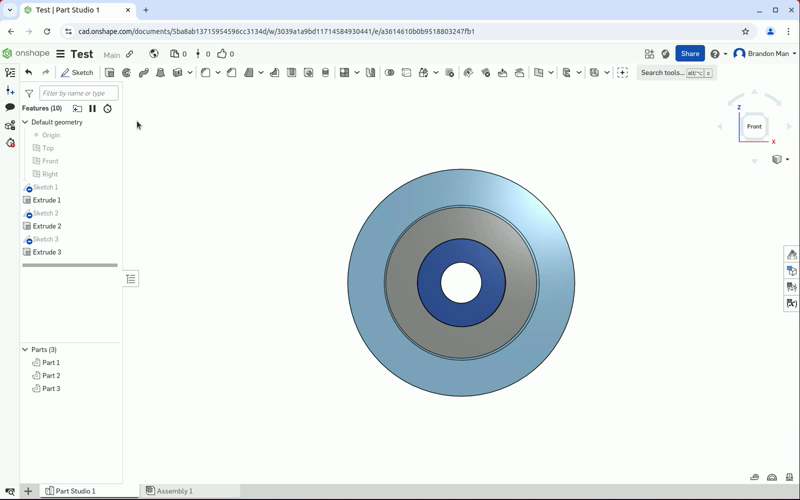
key(shift+h)
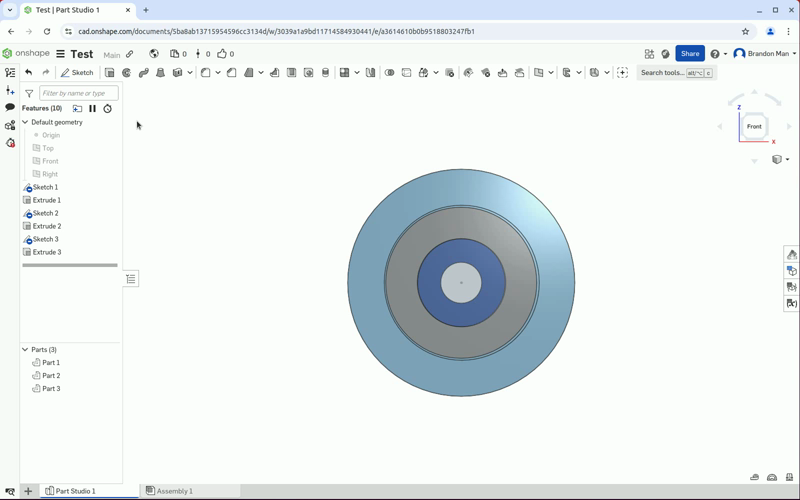
key(shift+7)
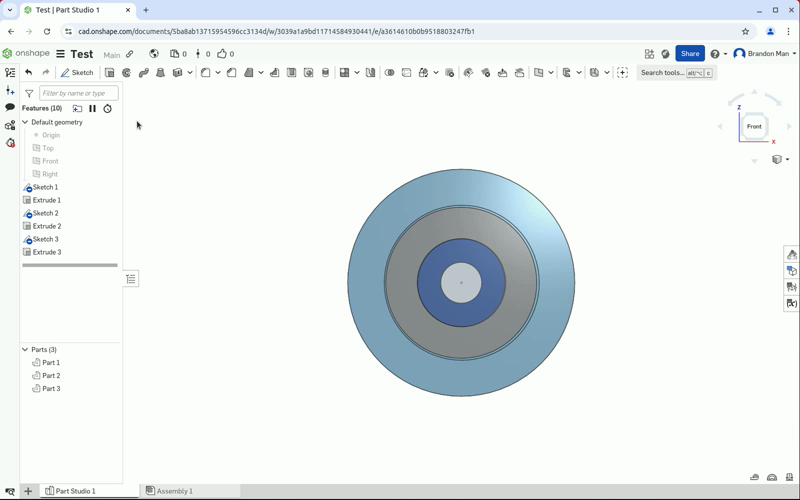
key(left, 2)
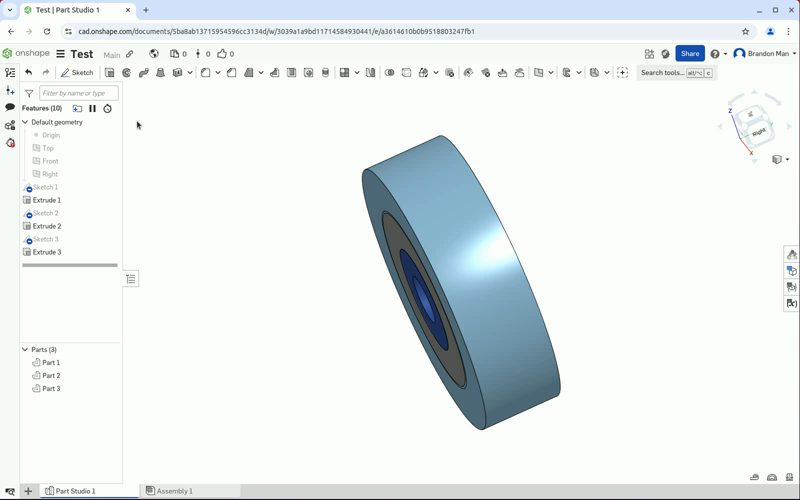
key(down, 2)
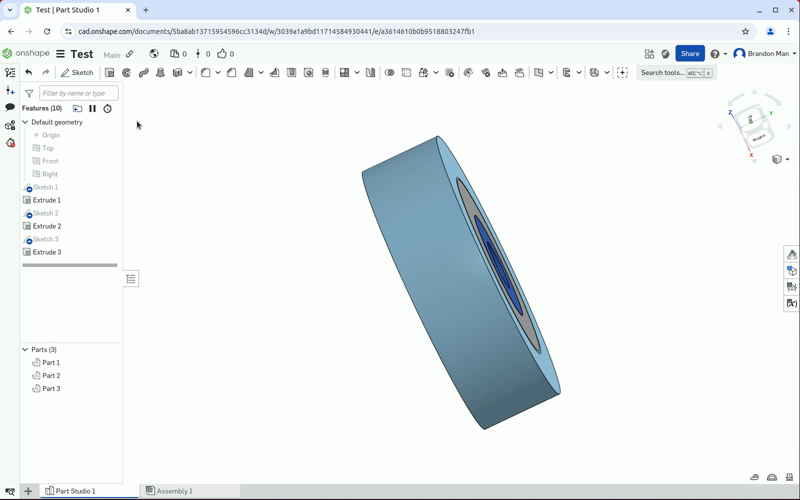
key(up, 2)
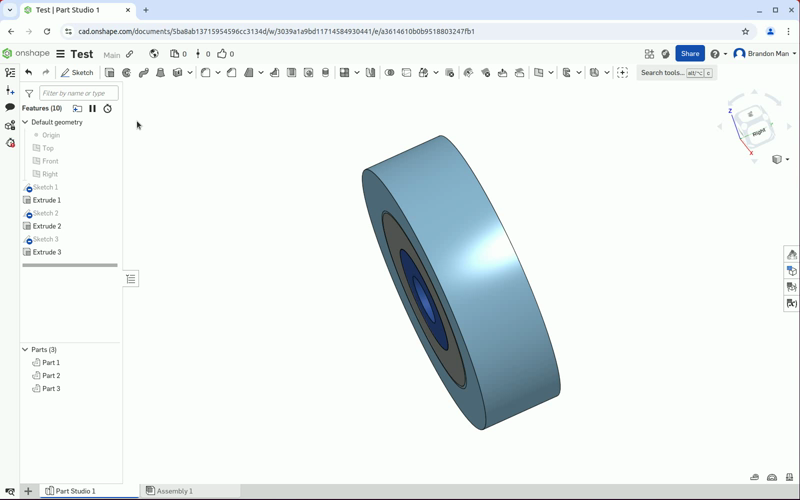
key(right, 2)
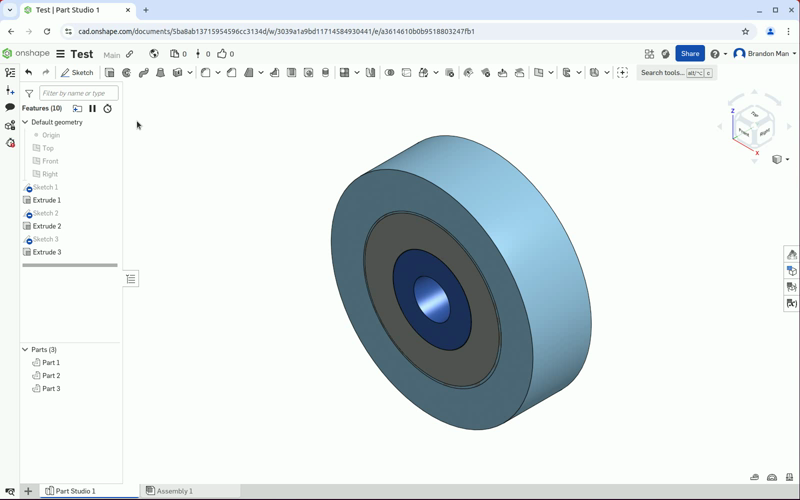
mouse_move(73, 189)
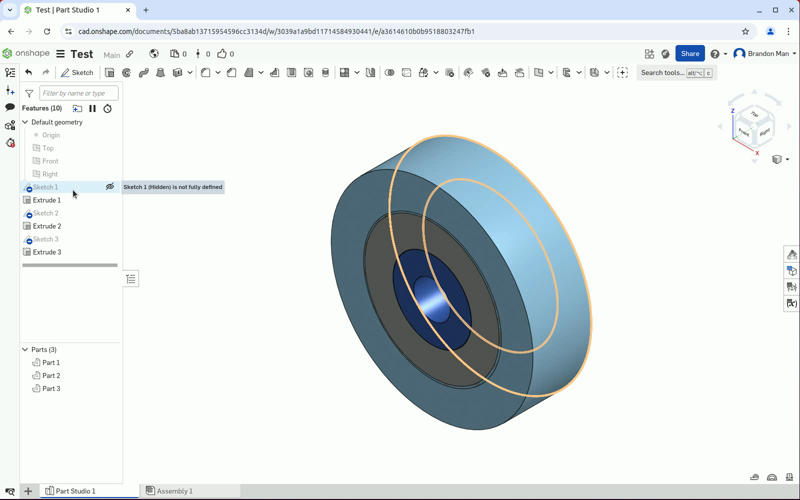
click(73, 189)